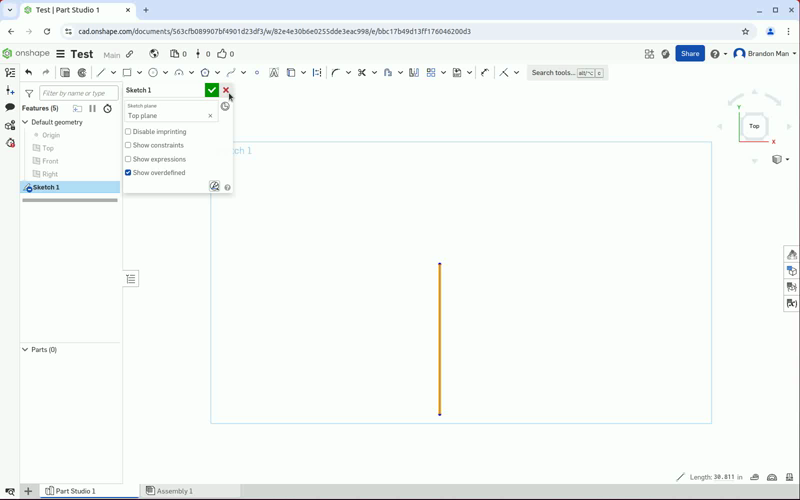
key(shift+h)
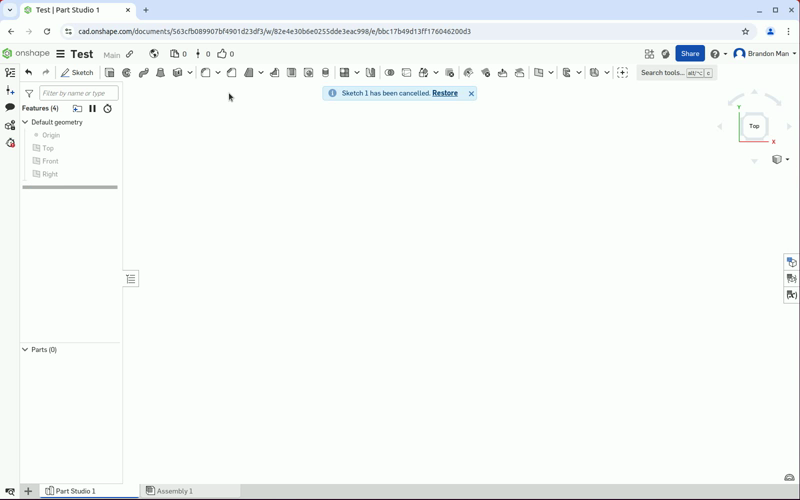
mouse_move(73, 352)
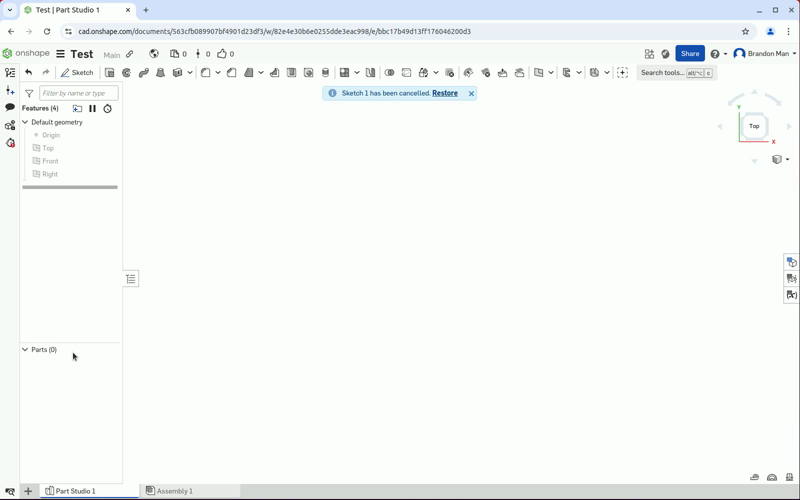
key(y)
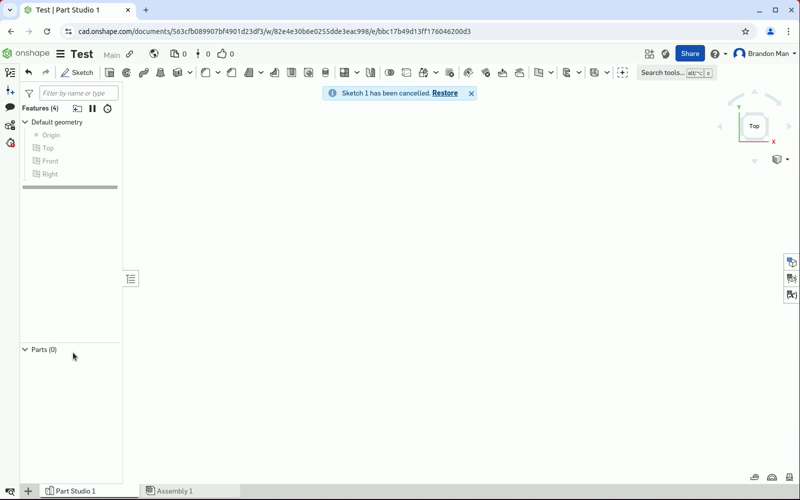
key(shift+p)
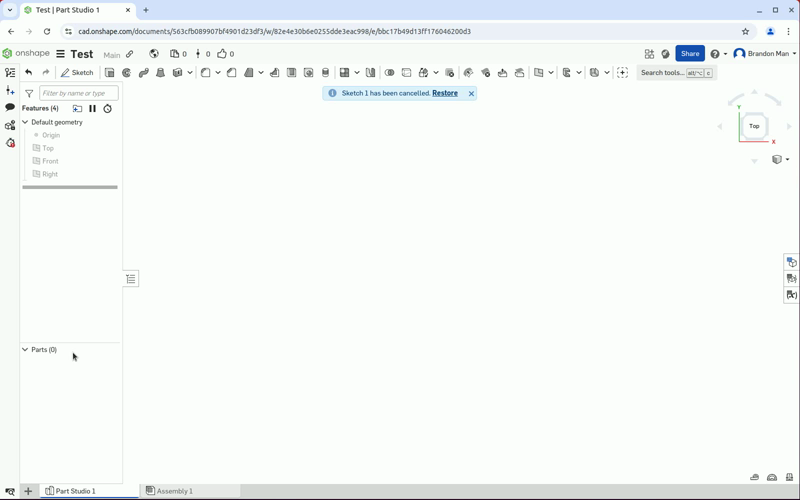
key(space)
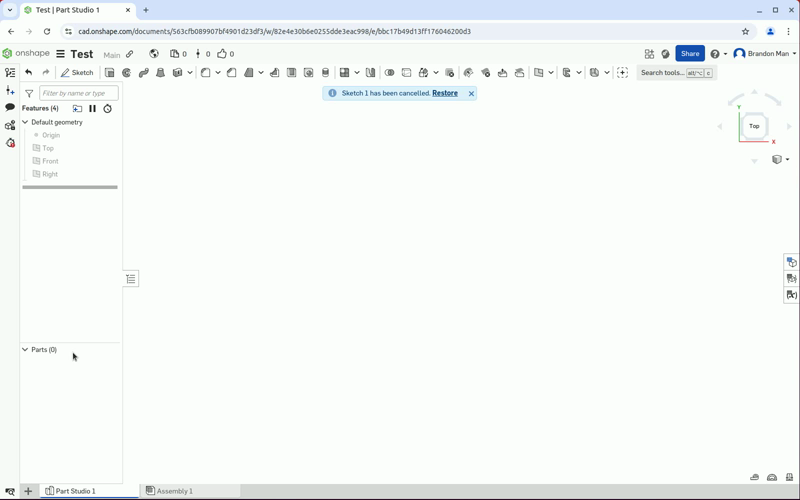
key_down(shift)
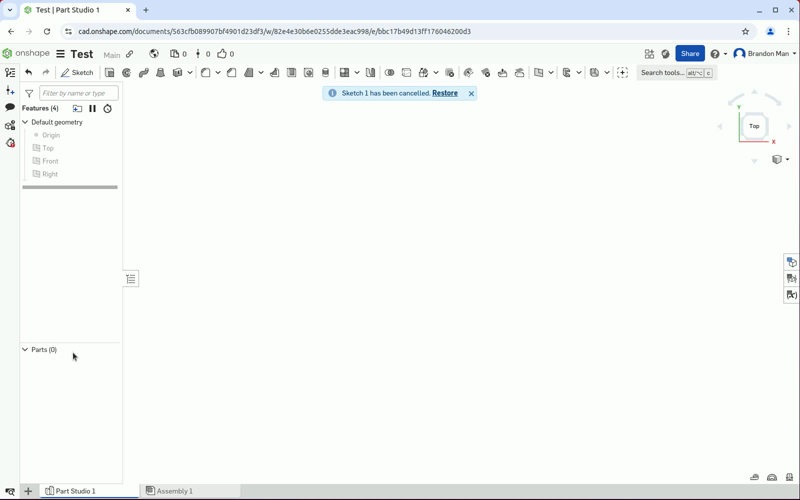
key(up)
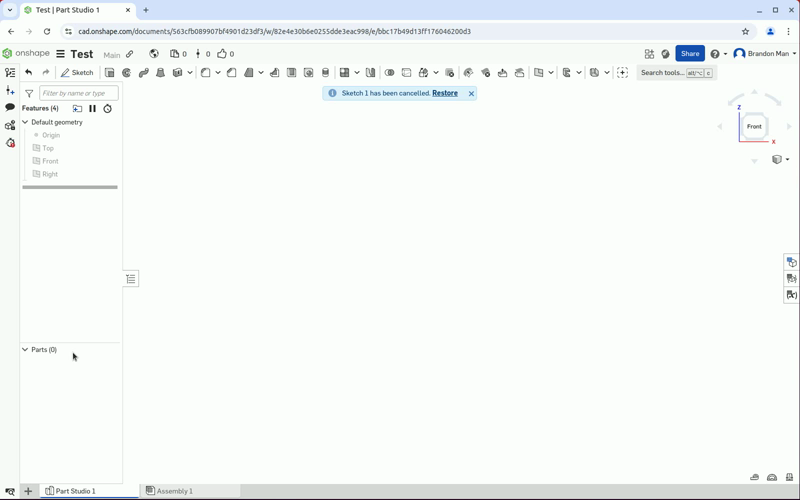
key_up(shift)
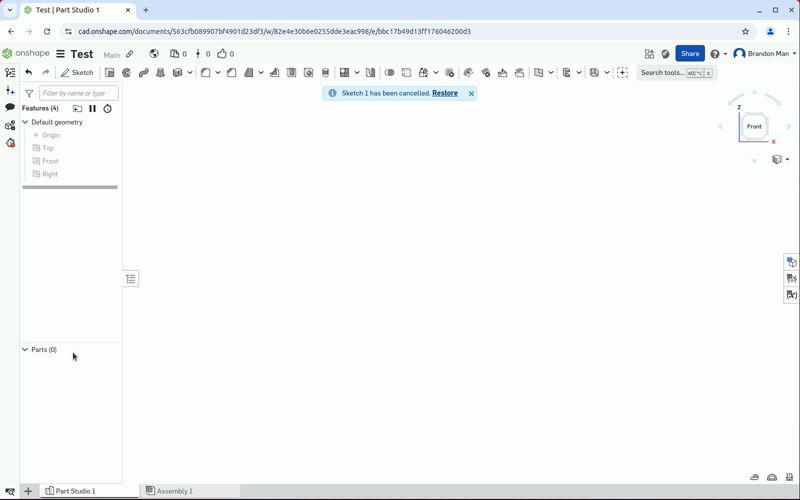
mouse_move(73, 352)
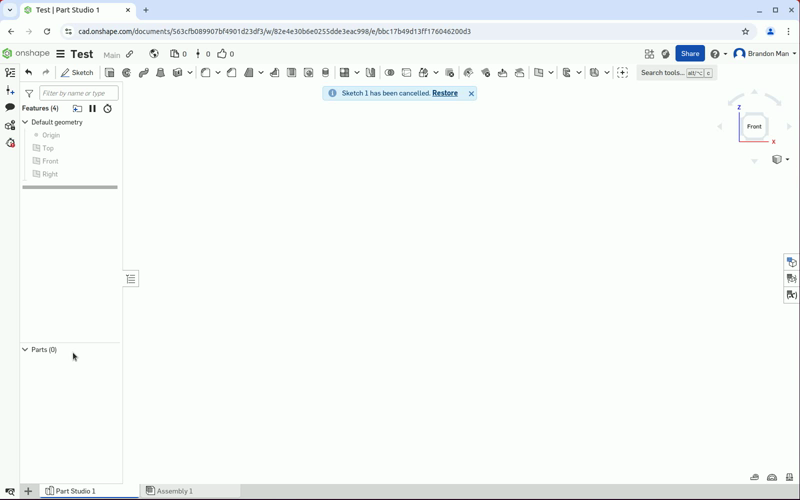
key(shift+y)
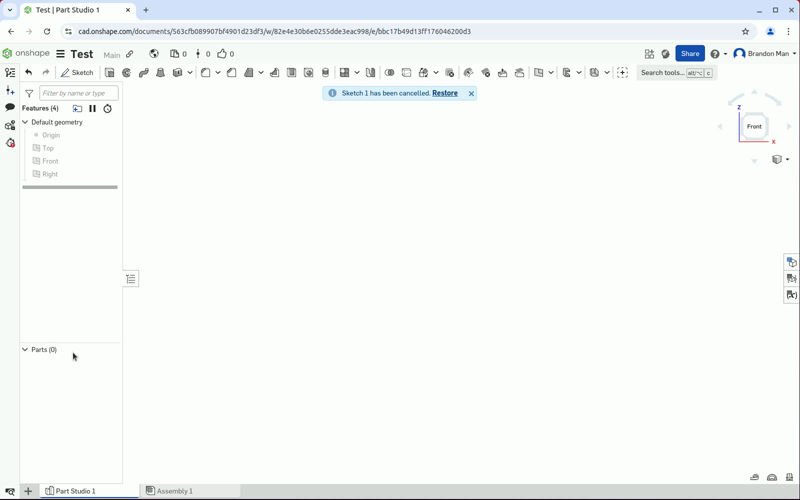
key(shift+s)
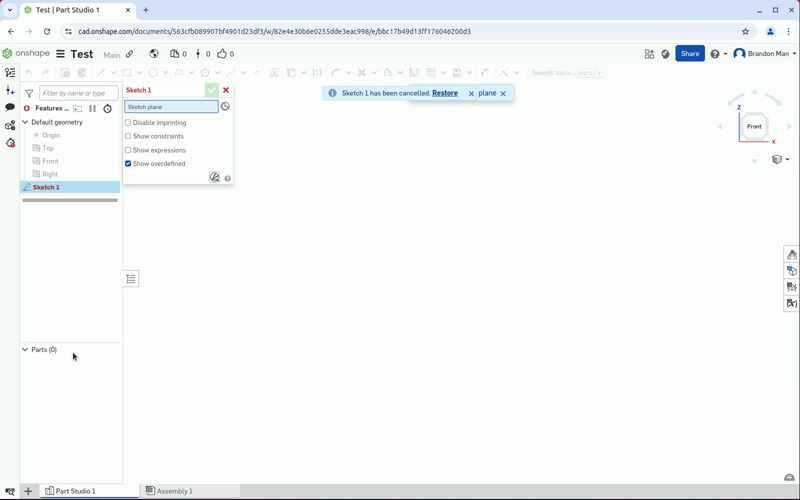
mouse_move(73, 163)
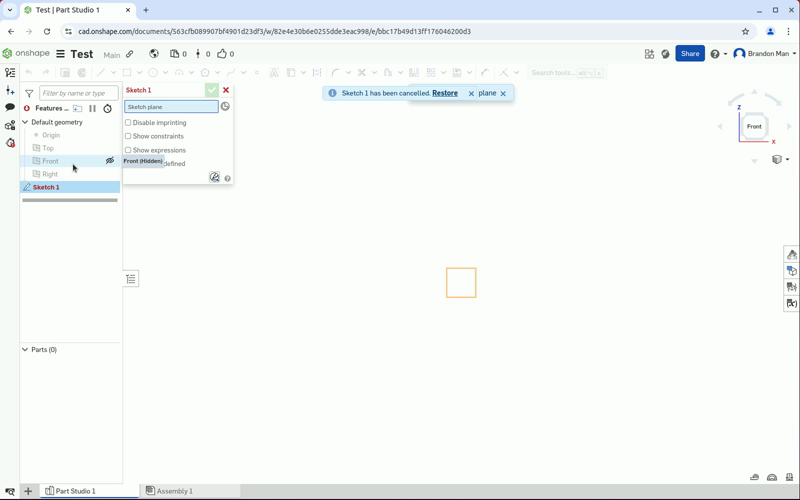
click(73, 163)
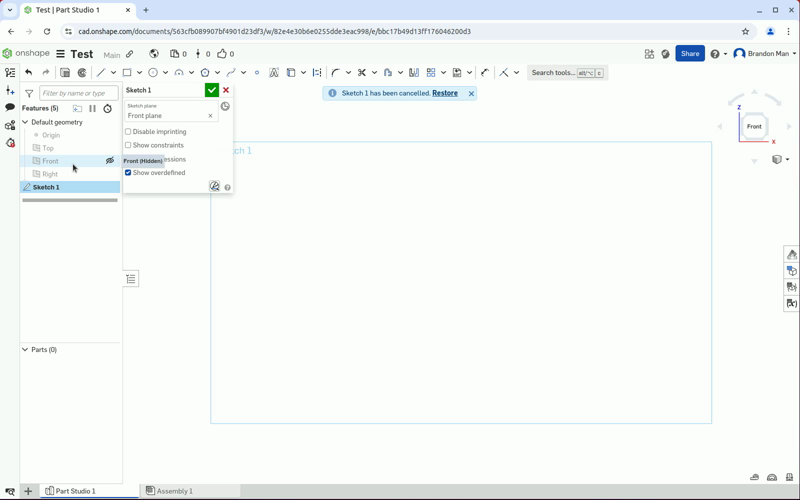
mouse_move(73, 352)
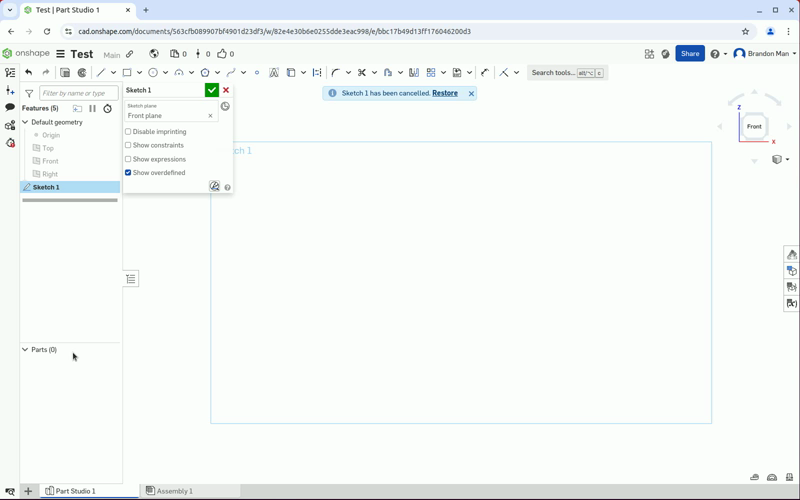
key(y)
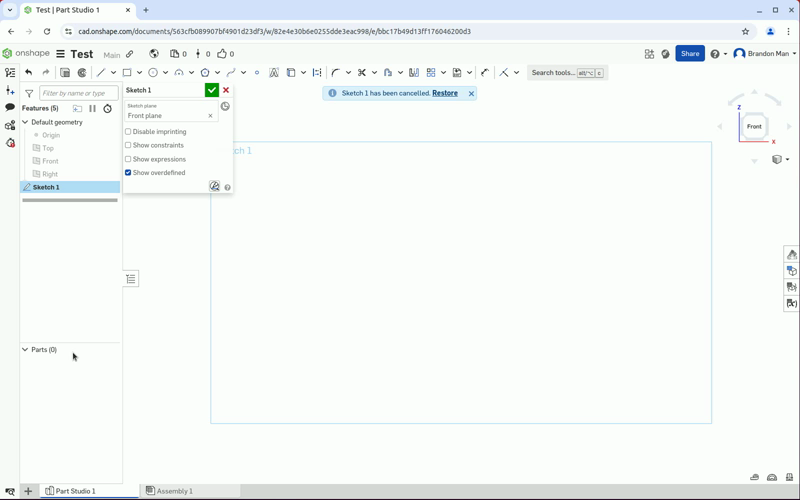
key(l)
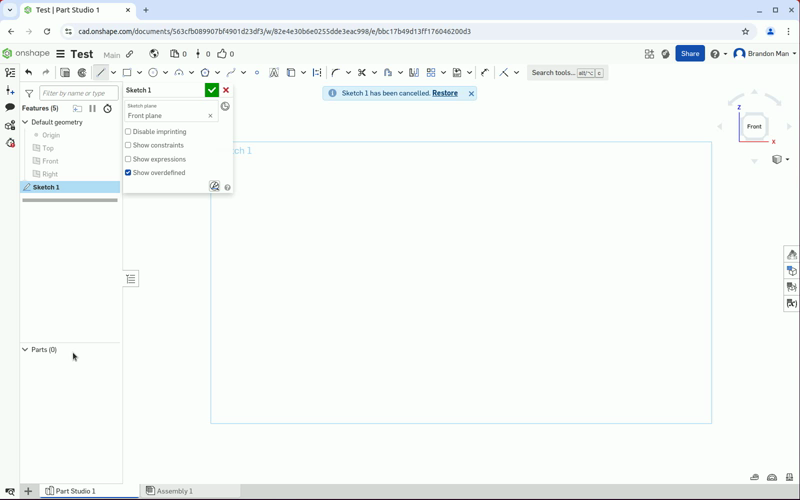
key_down(shift)
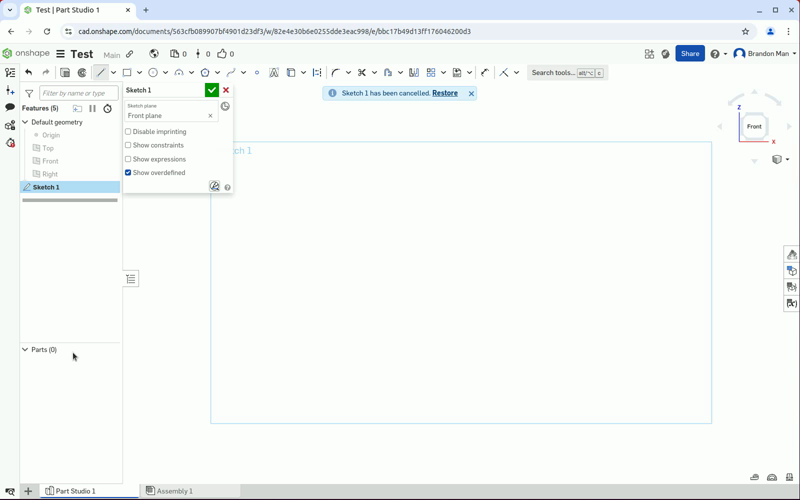
mouse_move(348, 334)
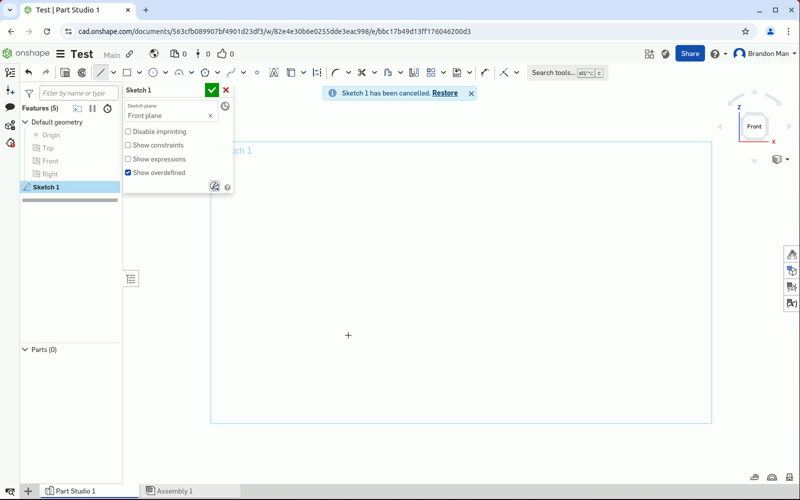
click(348, 334)
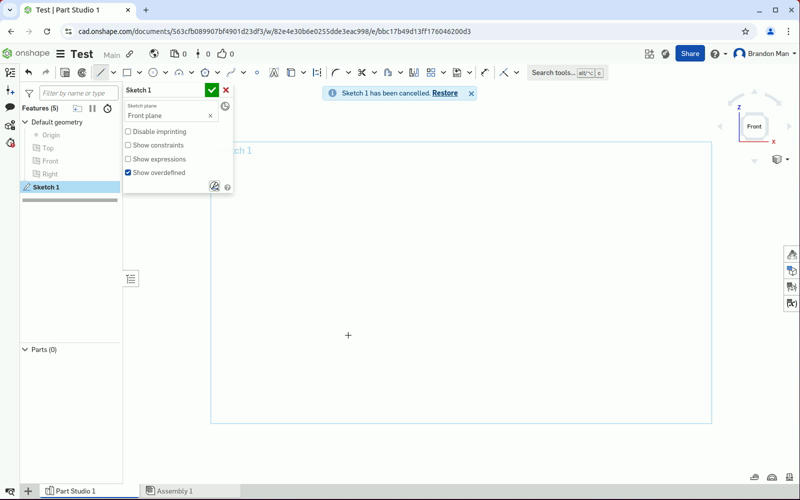
key_up(shift)
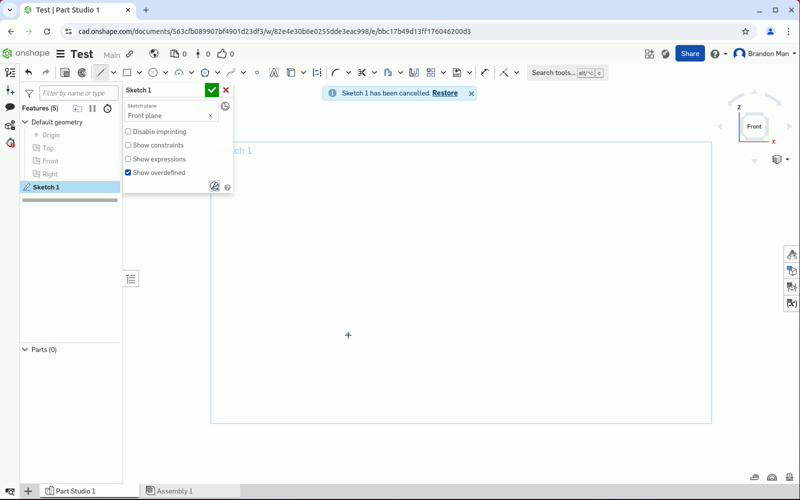
key_down(shift)
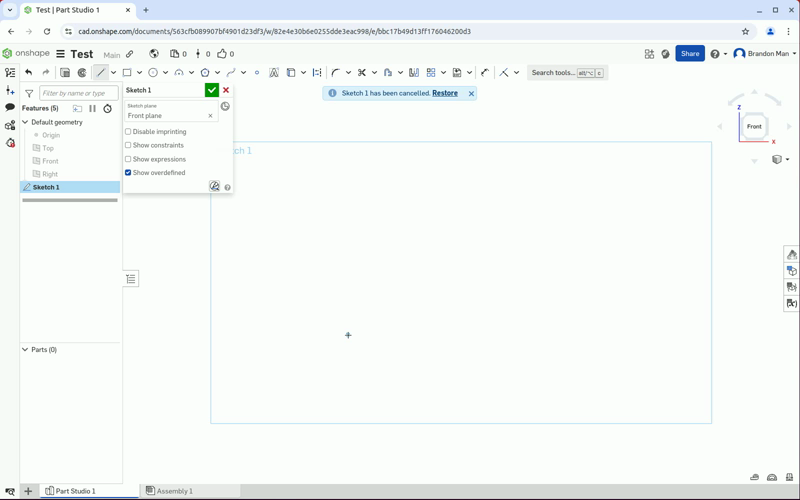
mouse_move(460, 334)
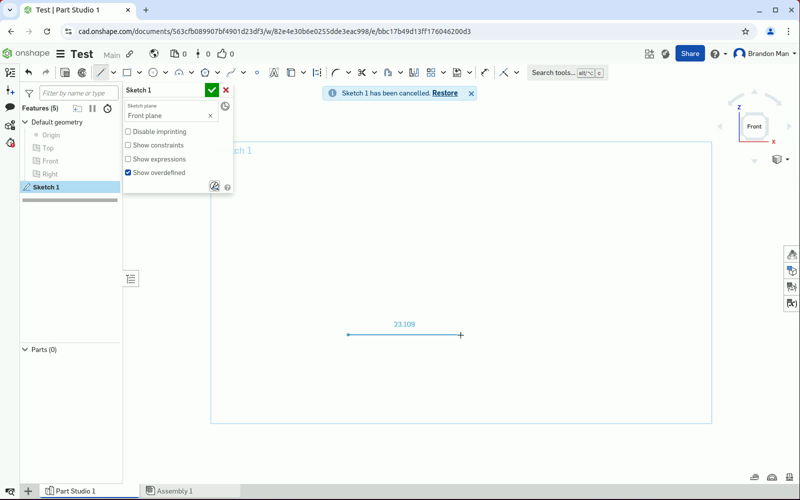
click(460, 334)
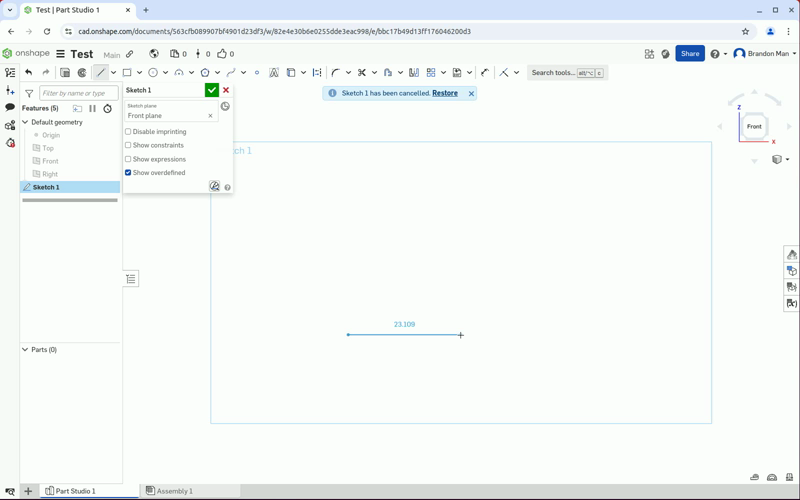
key_up(shift)
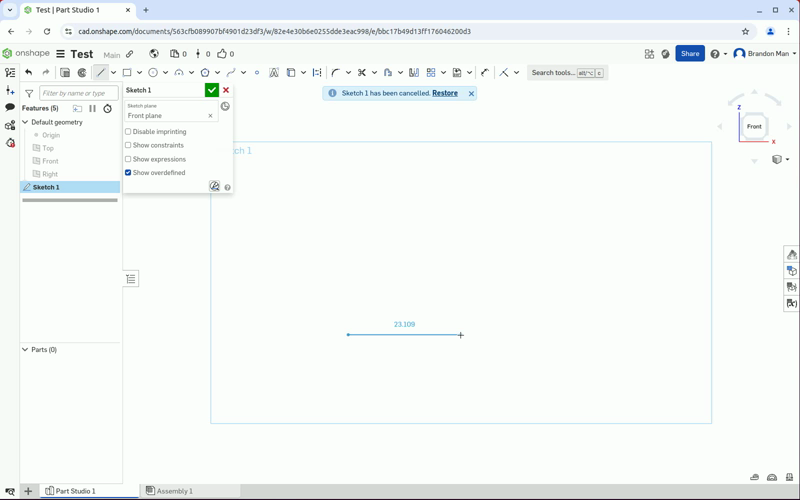
key_down(shift)
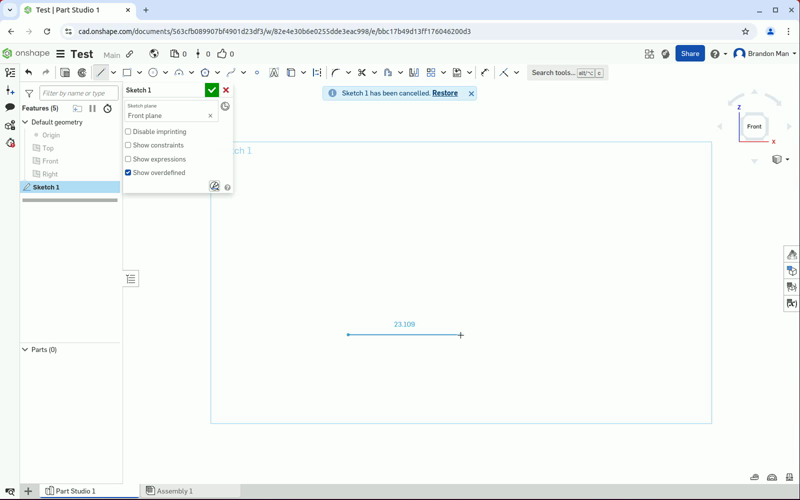
mouse_move(348, 222)
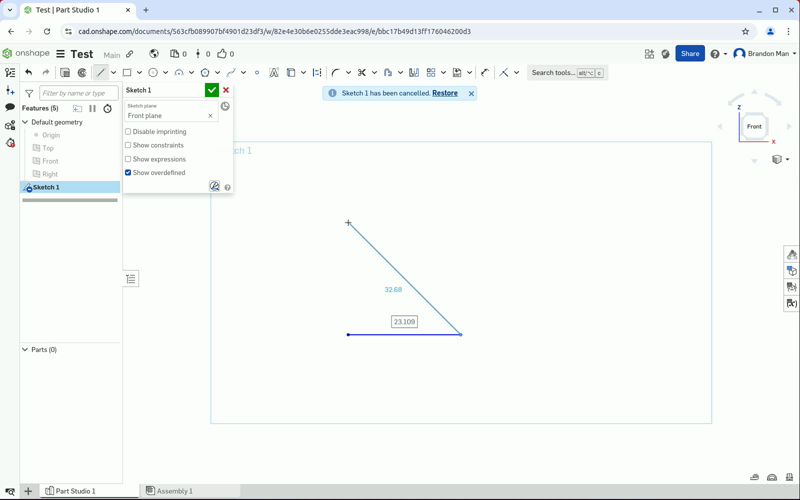
click(348, 222)
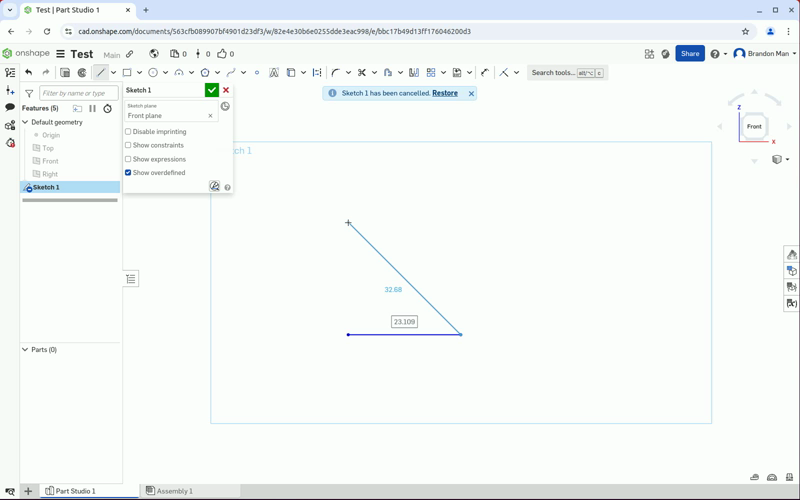
key_up(shift)
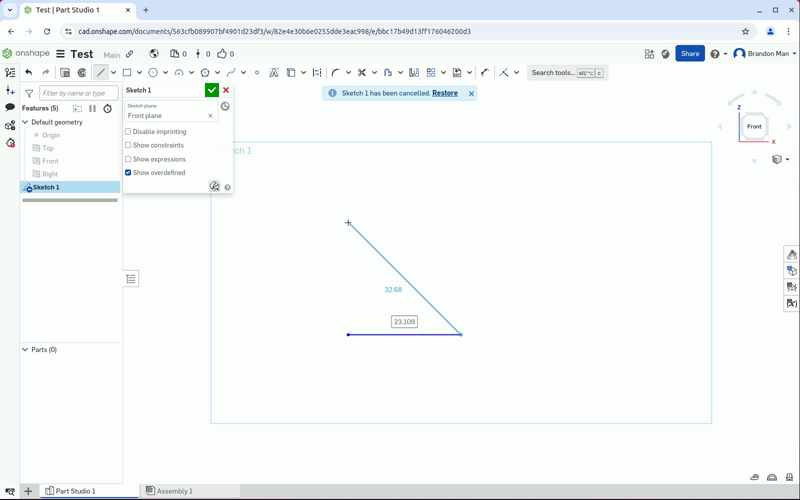
key_down(shift)
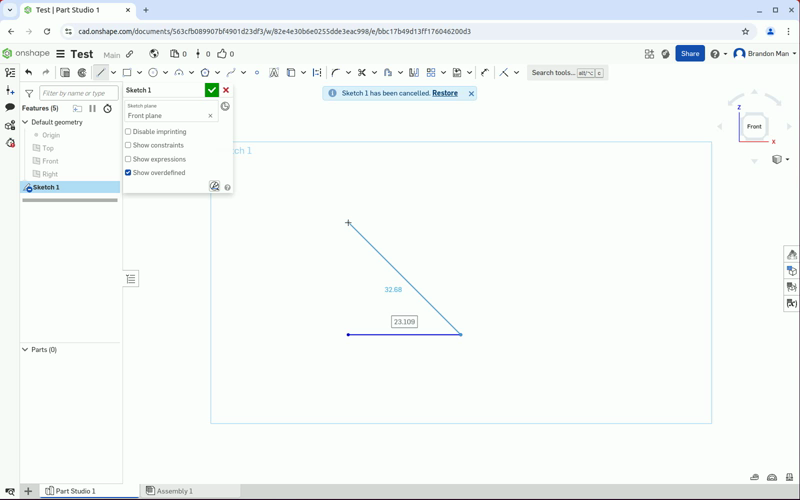
mouse_move(348, 334)
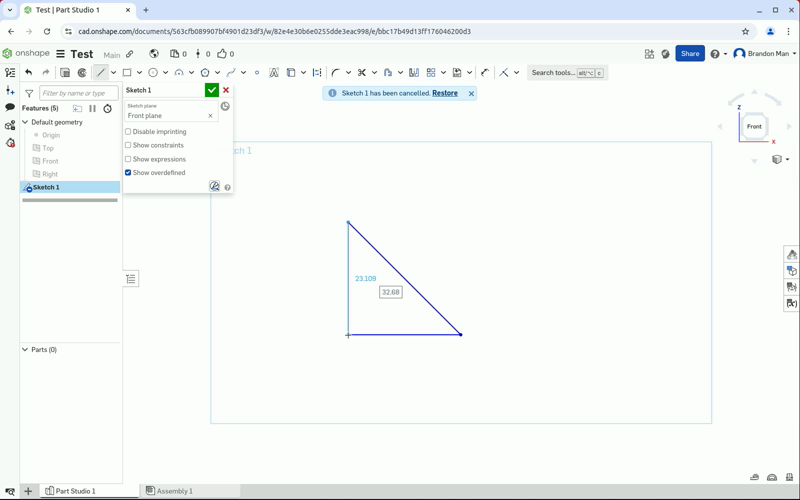
key_up(shift)
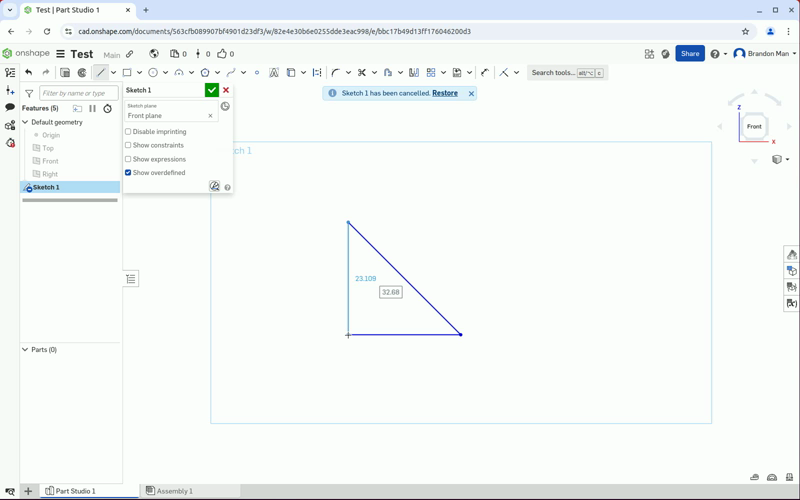
click(348, 334)
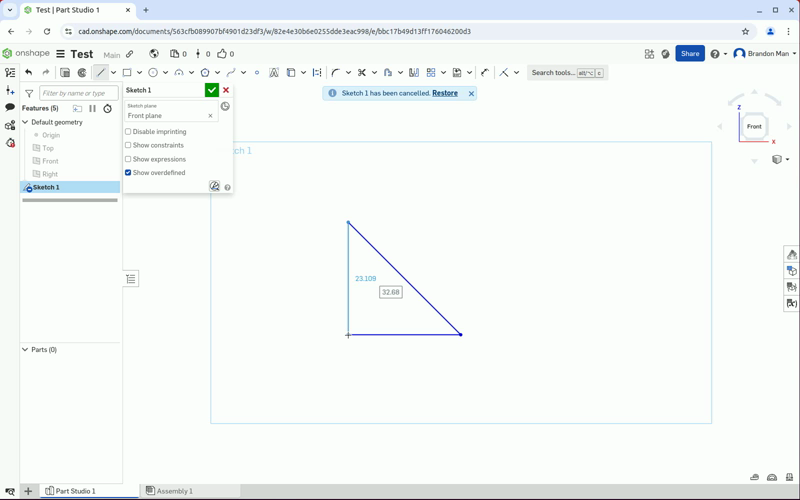
key(esc)
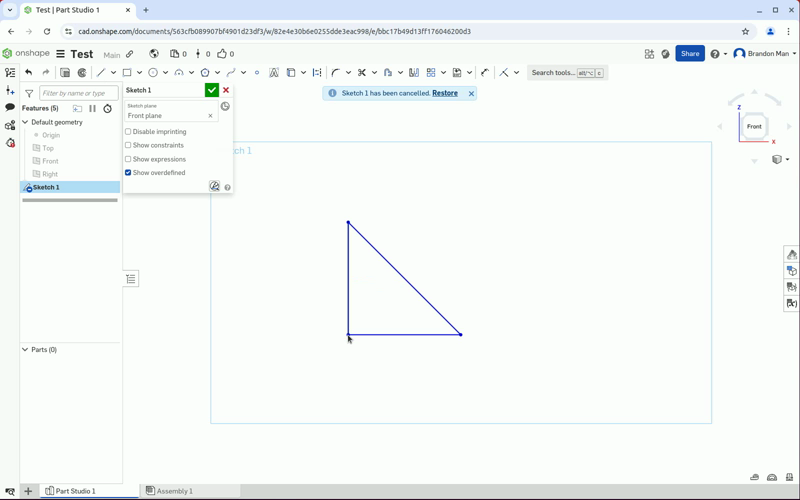
mouse_move(393, 282)
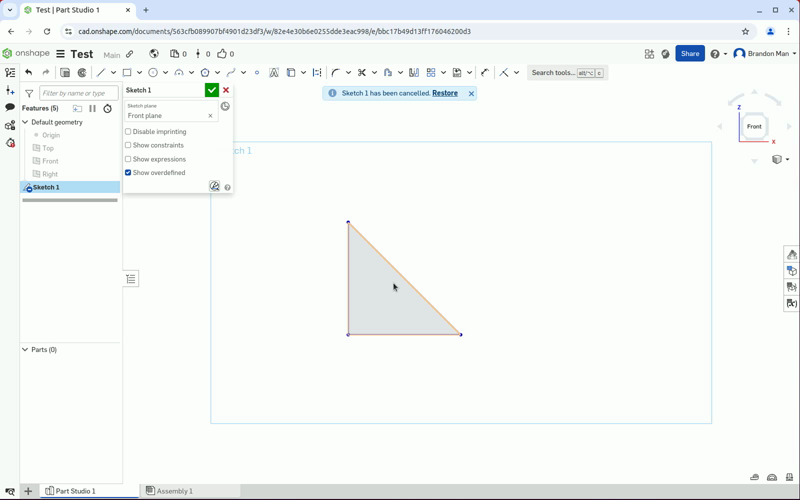
click(393, 282)
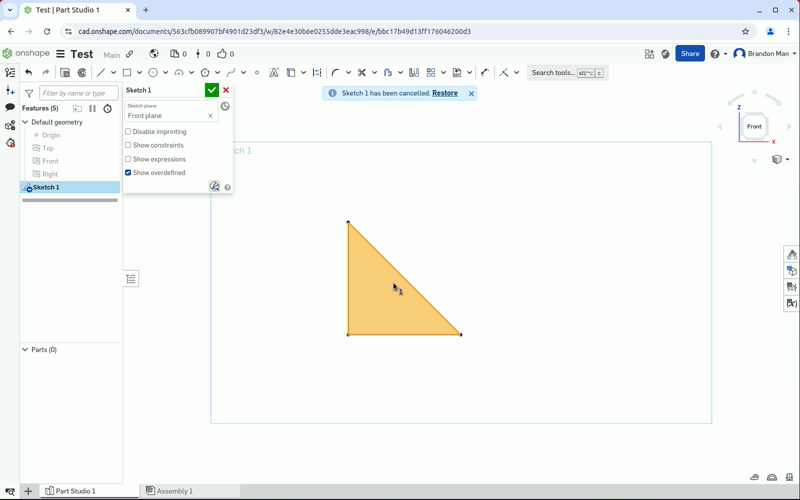
mouse_move(73, 352)
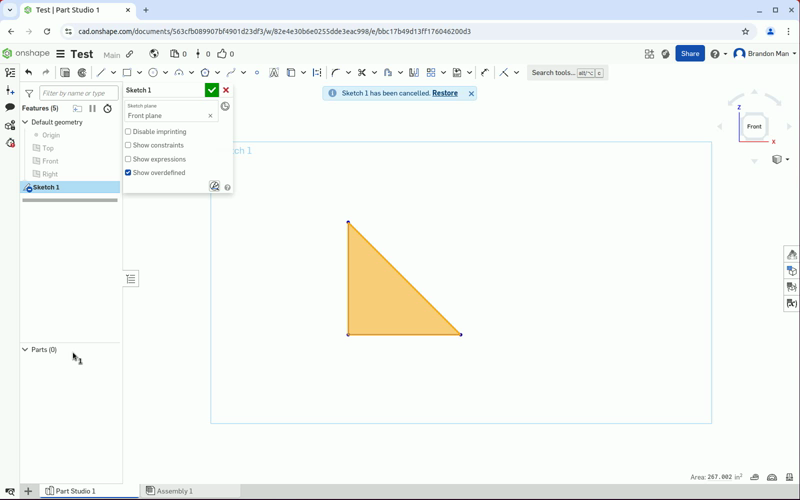
key(shift+y)
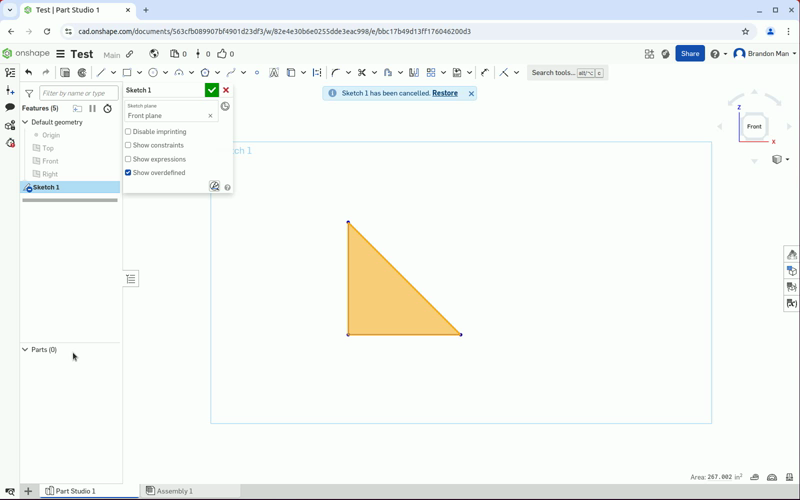
key(shift+e)
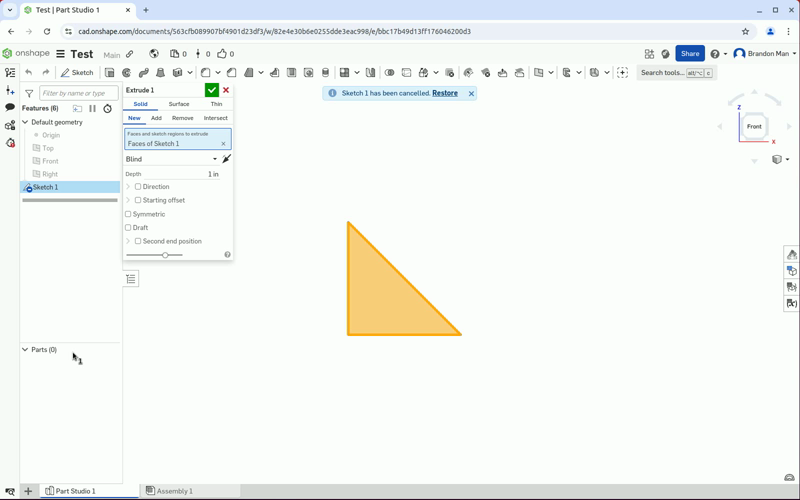
mouse_move(143, 106)
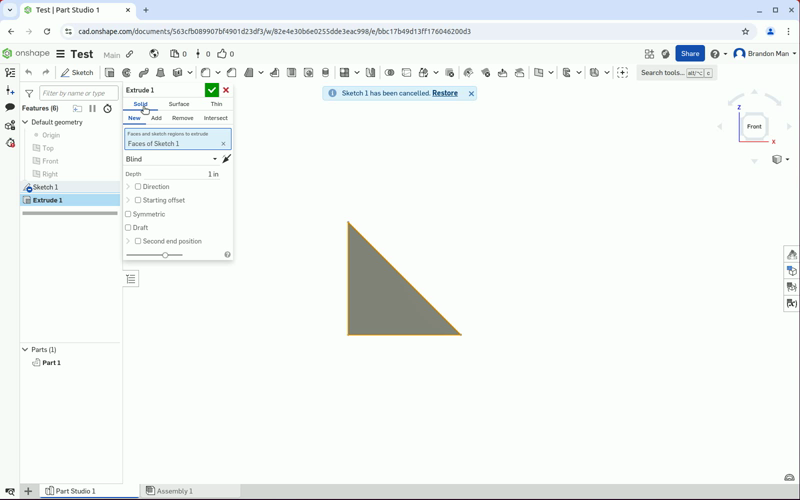
click(143, 106)
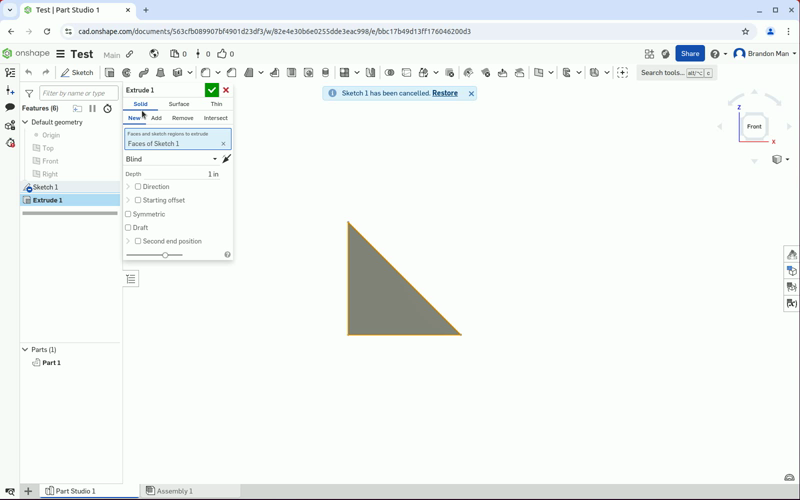
mouse_move(137, 120)
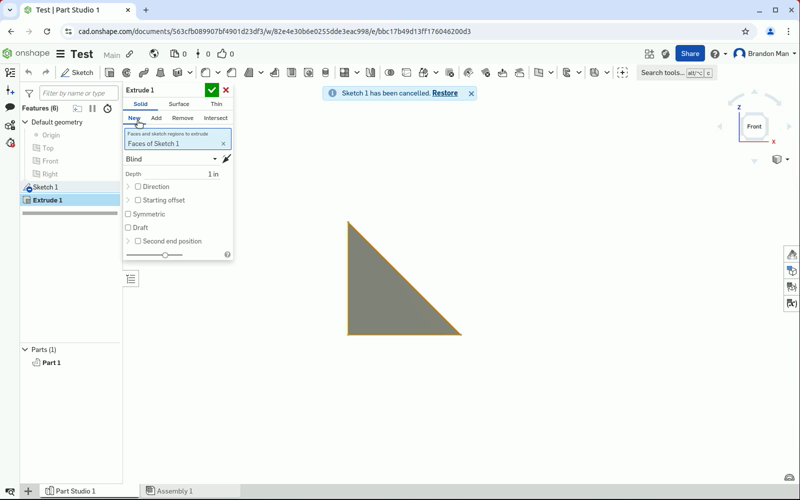
click(137, 120)
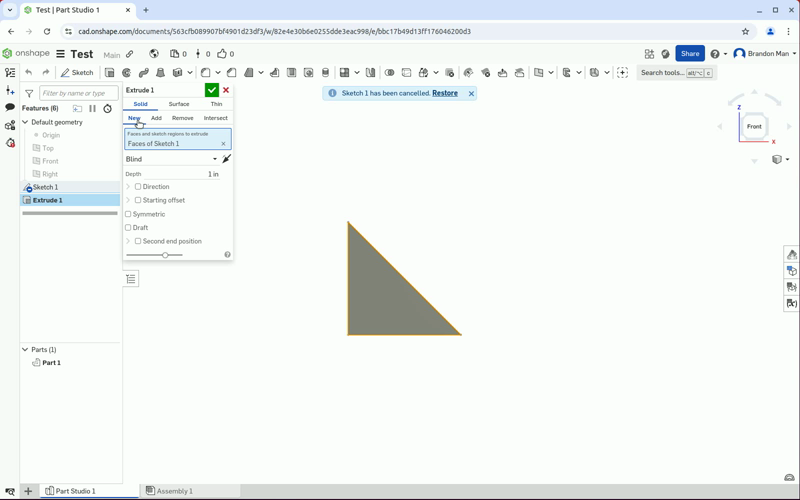
key(tab, 4)
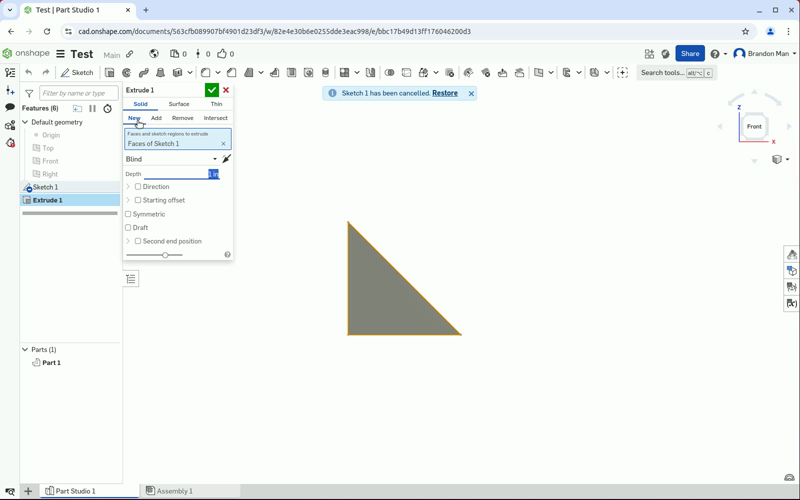
text(8.906)
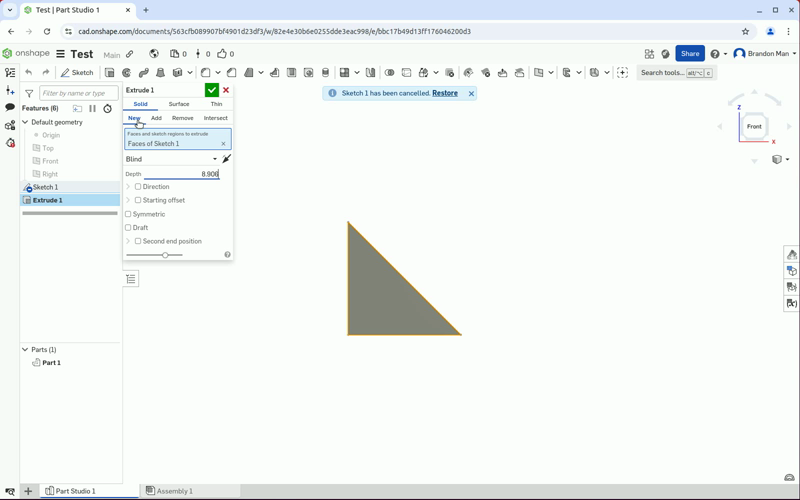
key(enter)
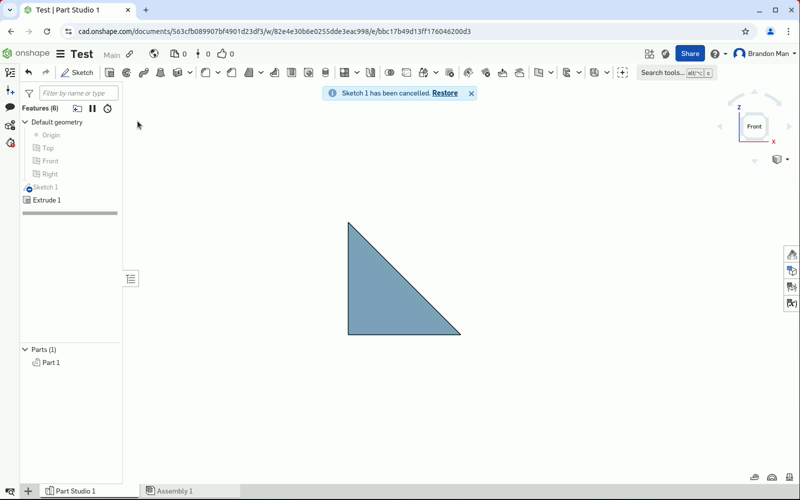
key(shift+h)
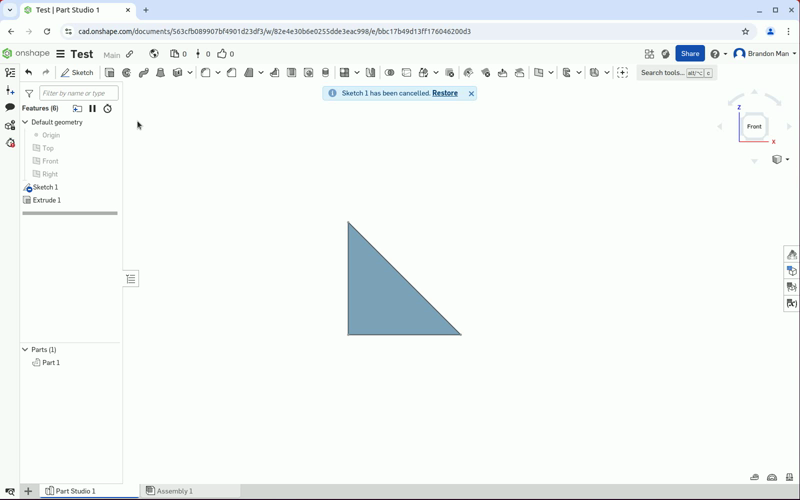
key(shift+h)
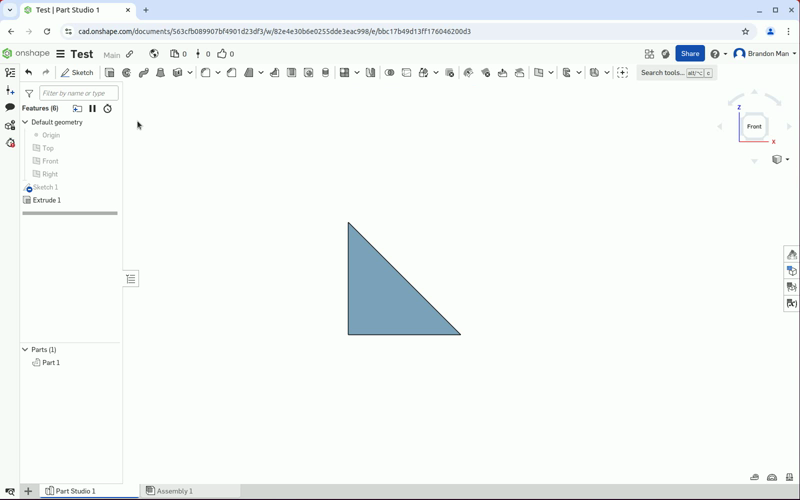
mouse_move(73, 189)
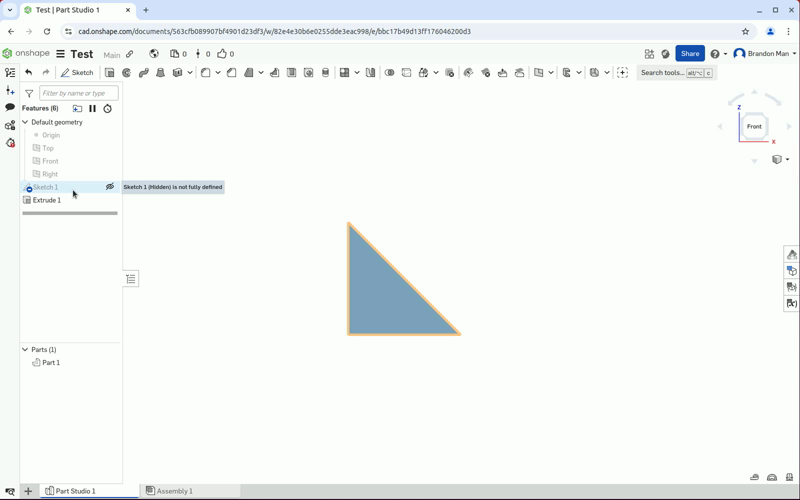
click(73, 189)
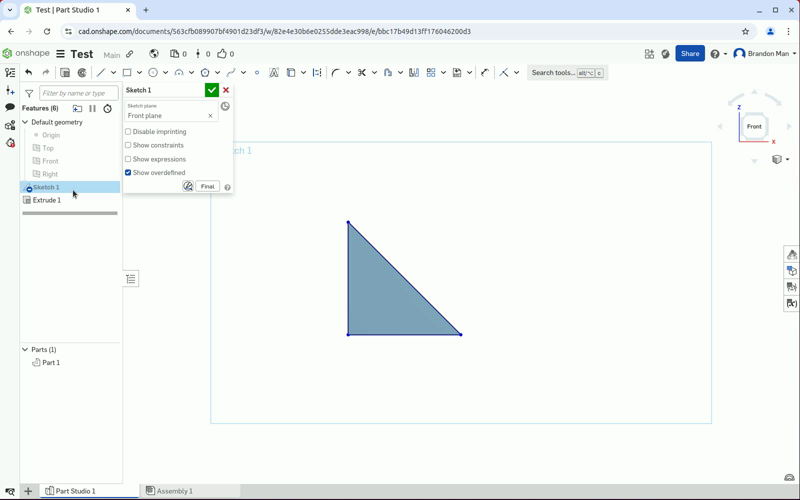
mouse_move(229, 92)
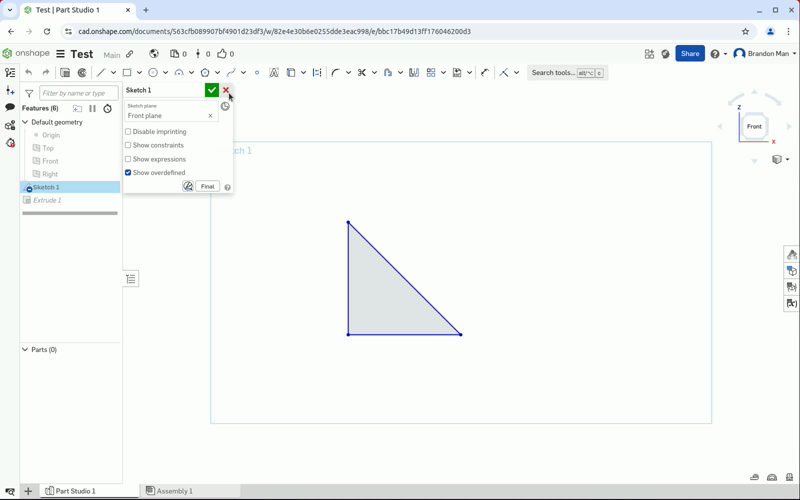
click(229, 92)
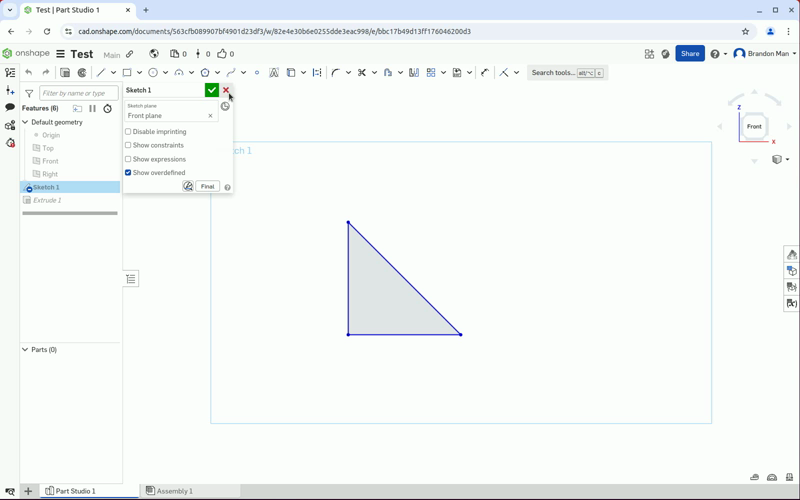
key(shift+s)
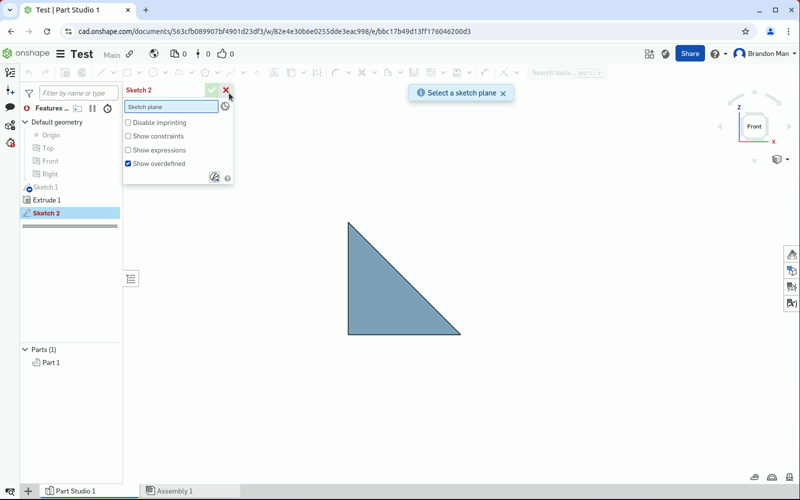
mouse_move(73, 163)
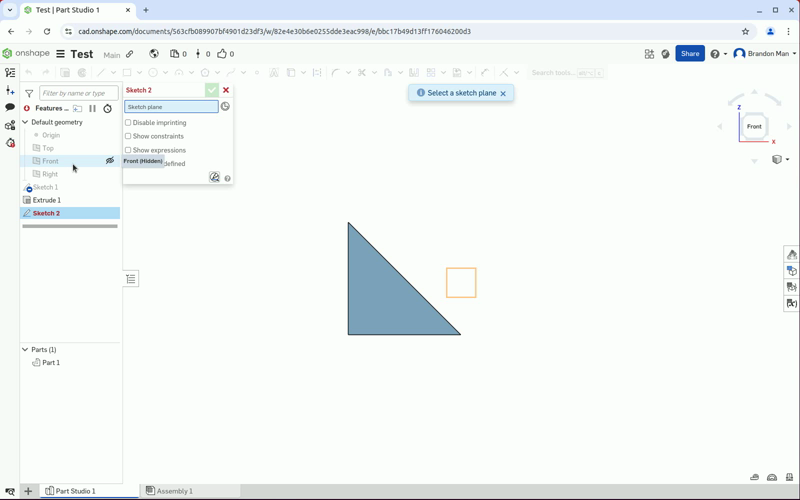
click(73, 163)
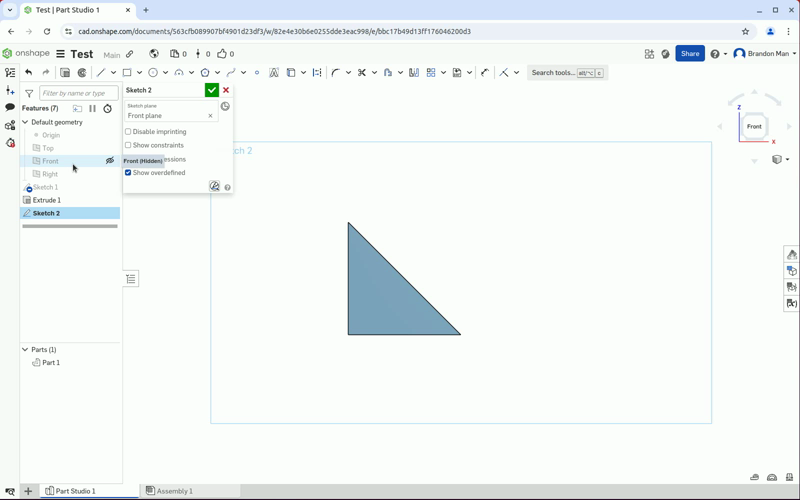
mouse_move(73, 352)
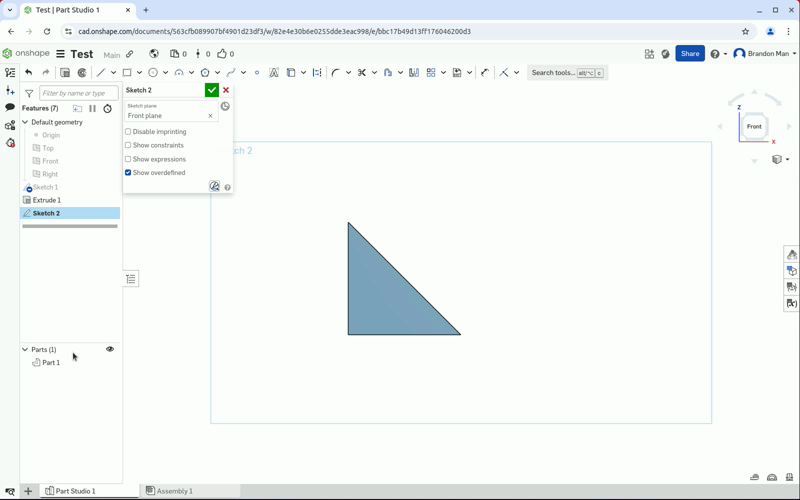
key(y)
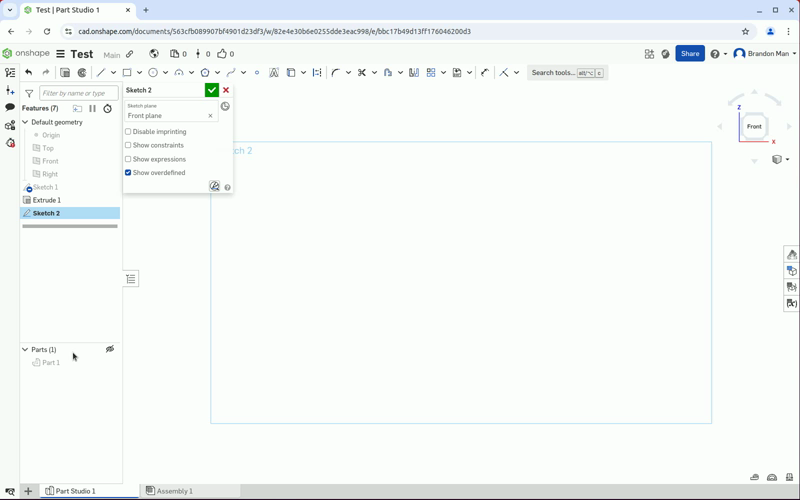
key(l)
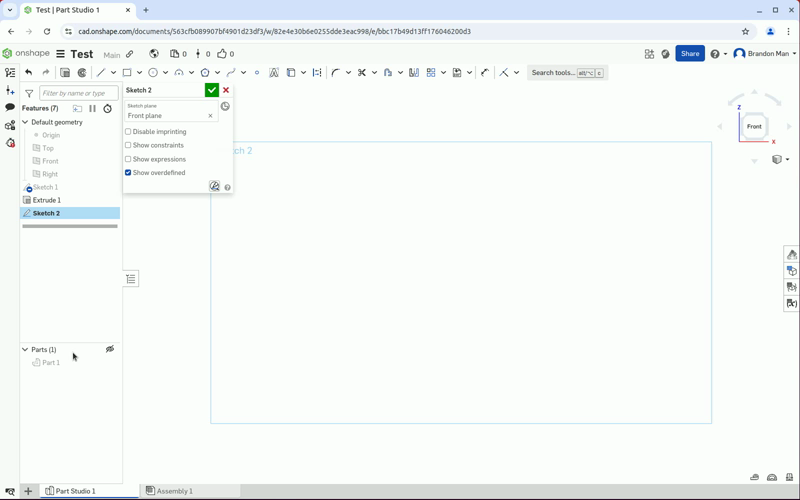
key_down(shift)
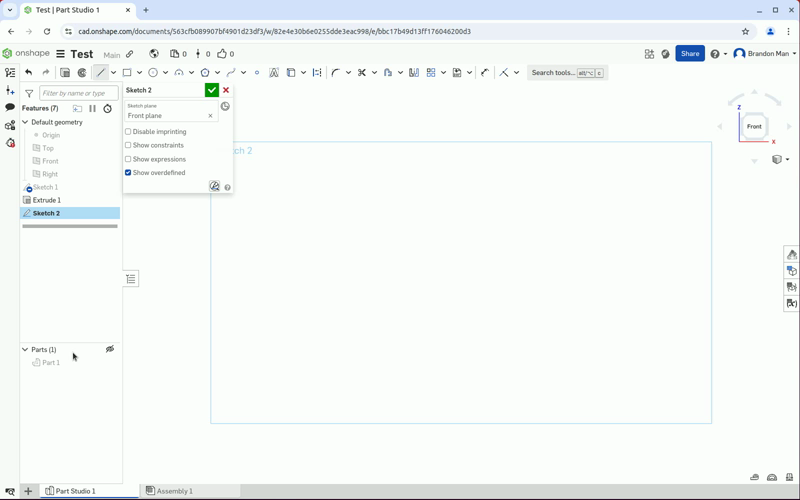
mouse_move(348, 334)
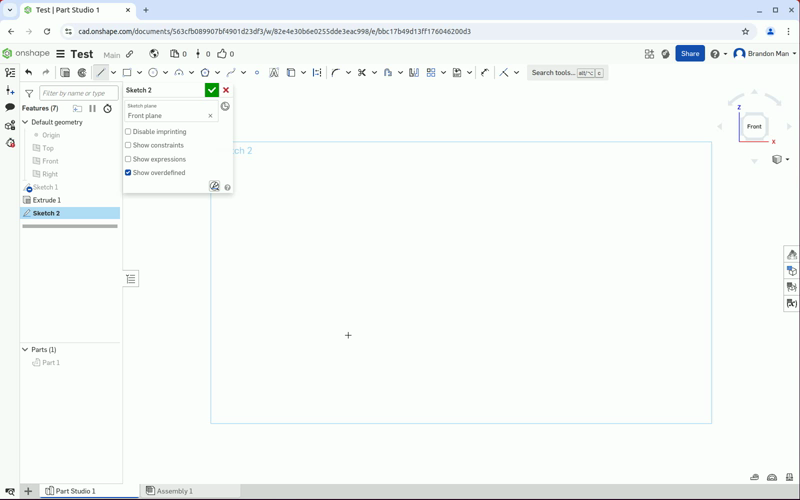
click(348, 334)
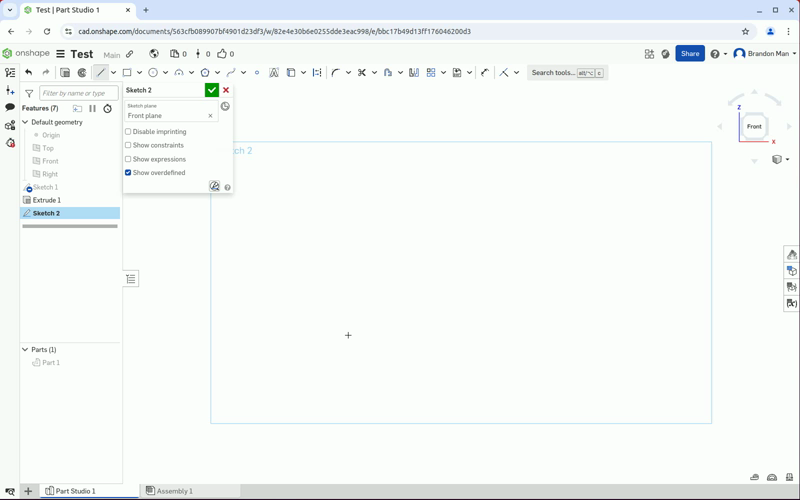
key_up(shift)
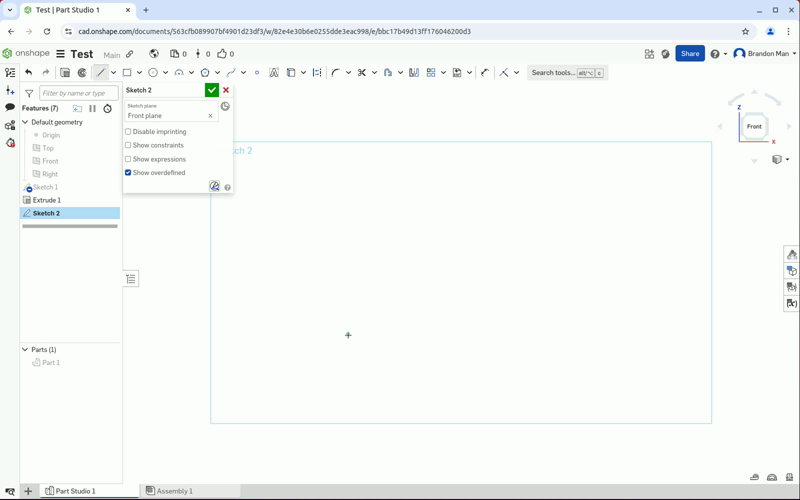
key_down(shift)
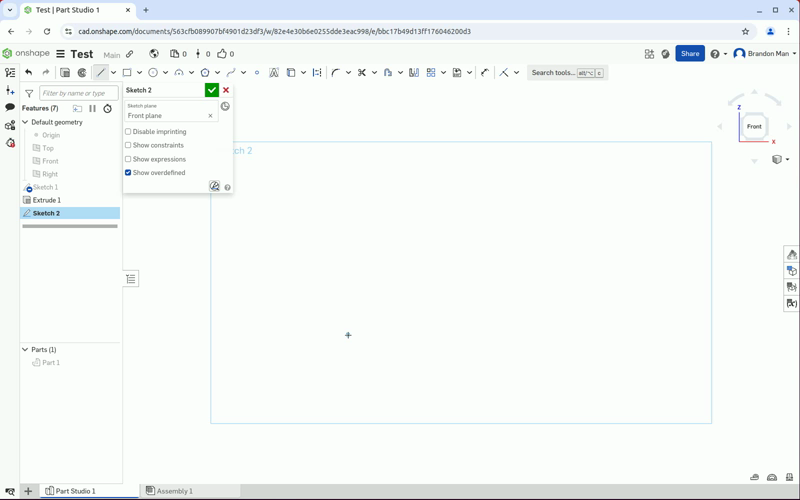
mouse_move(460, 334)
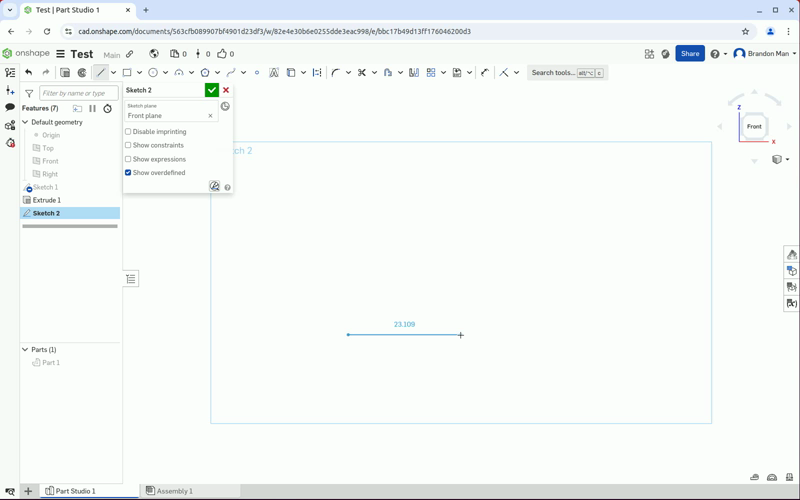
click(460, 334)
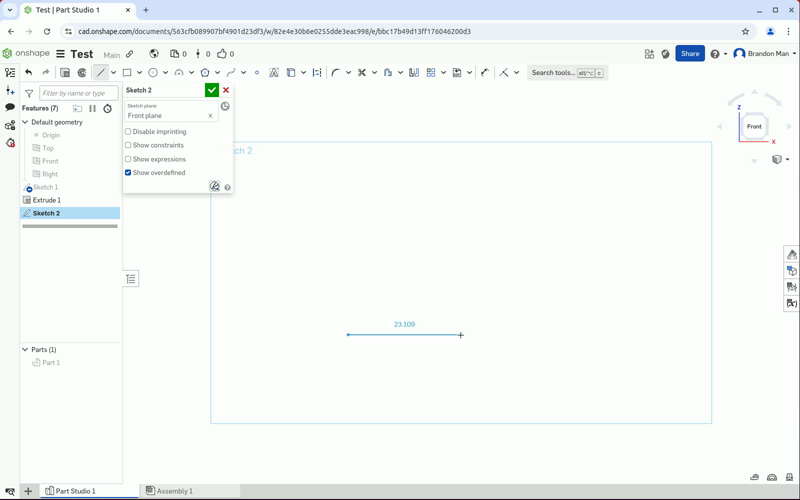
key_up(shift)
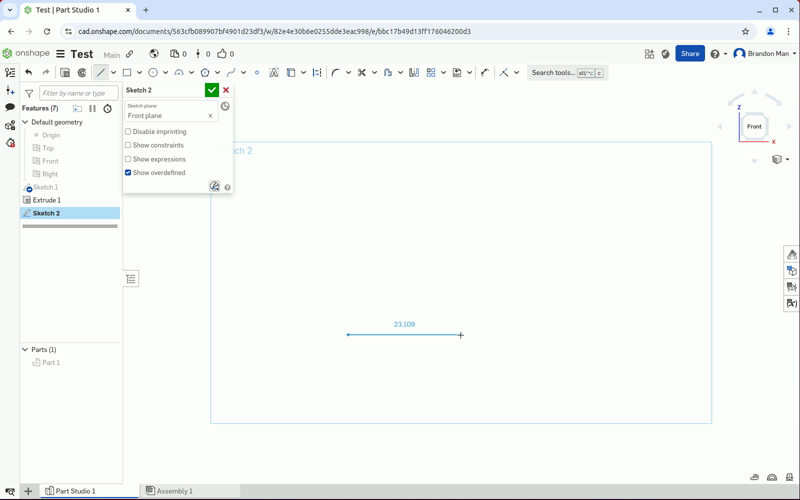
key_down(shift)
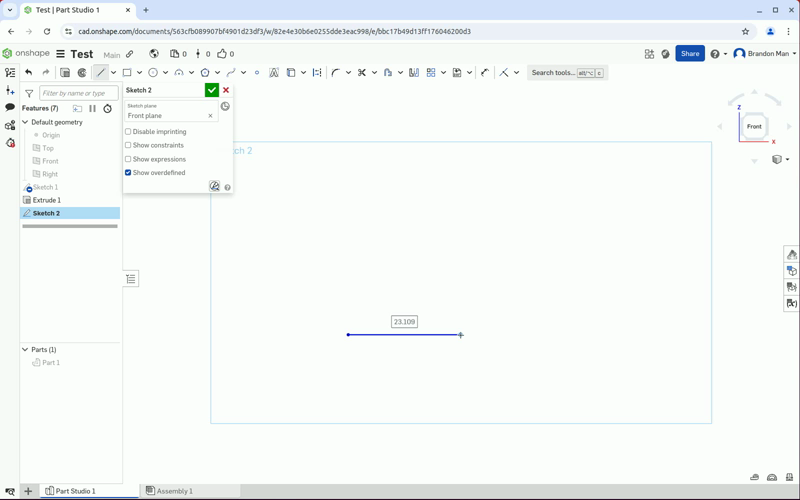
mouse_move(348, 222)
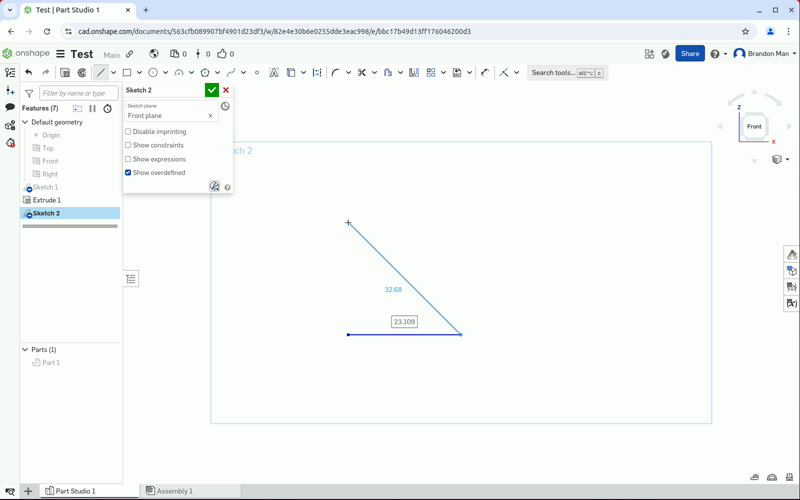
click(348, 222)
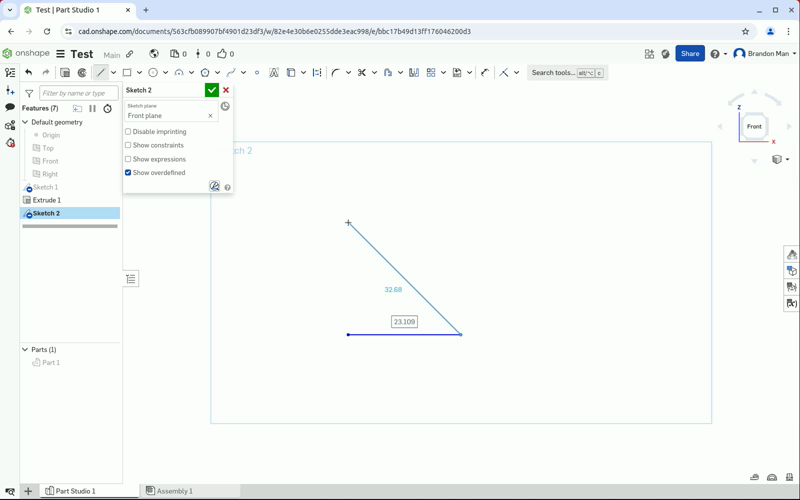
key_up(shift)
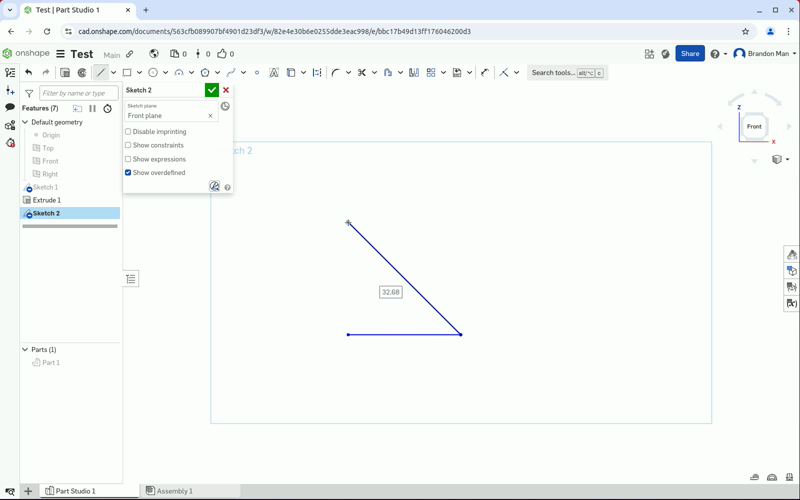
key_down(shift)
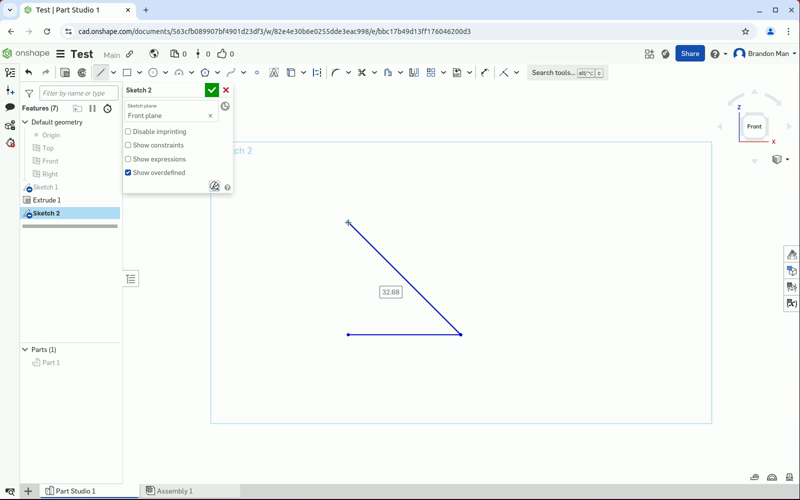
mouse_move(348, 334)
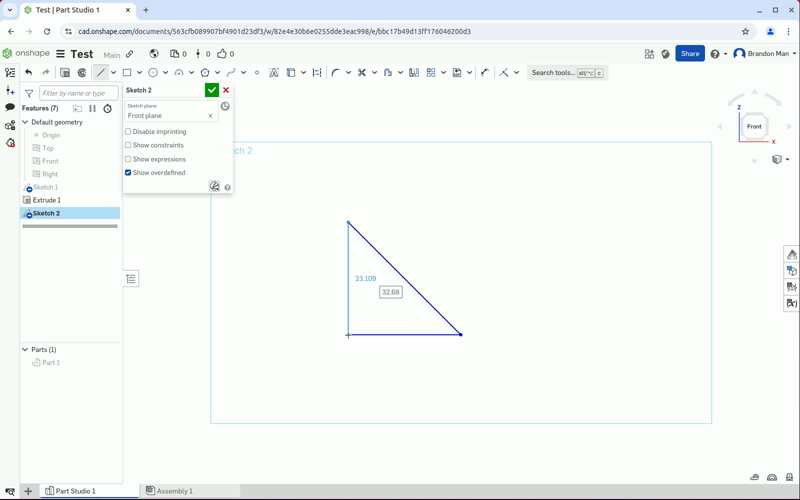
key_up(shift)
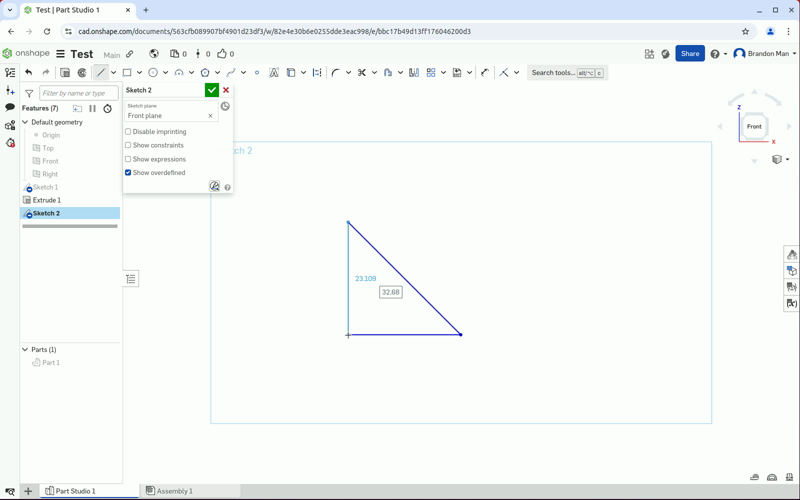
click(348, 334)
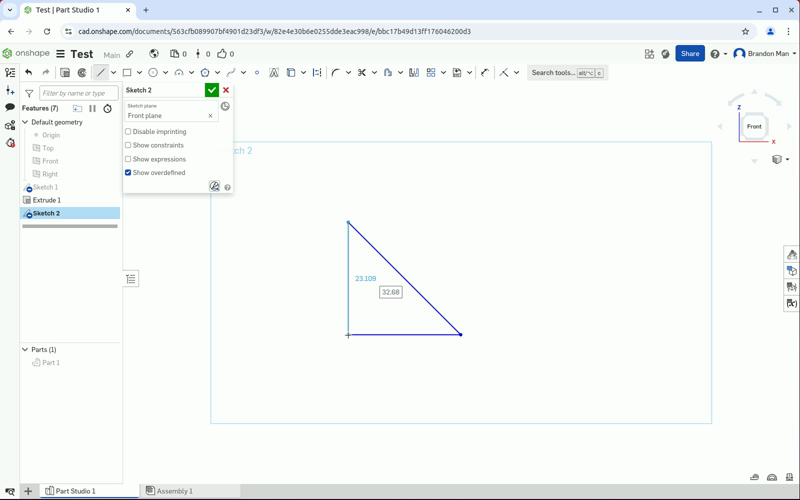
key(esc)
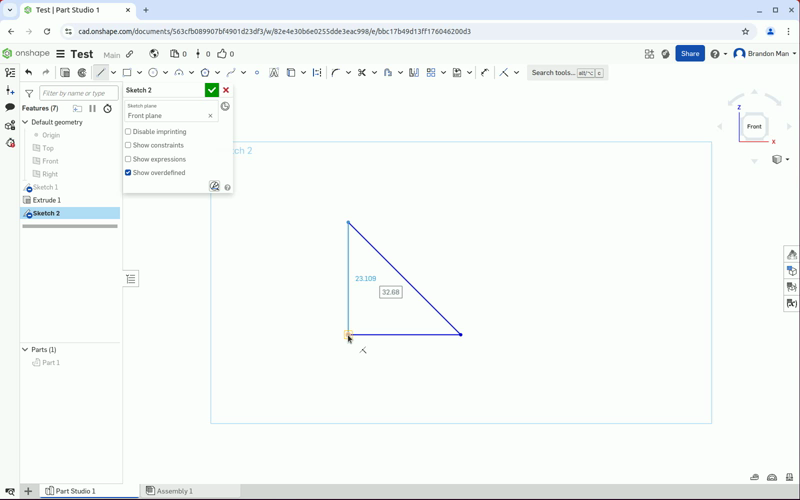
mouse_move(410, 314)
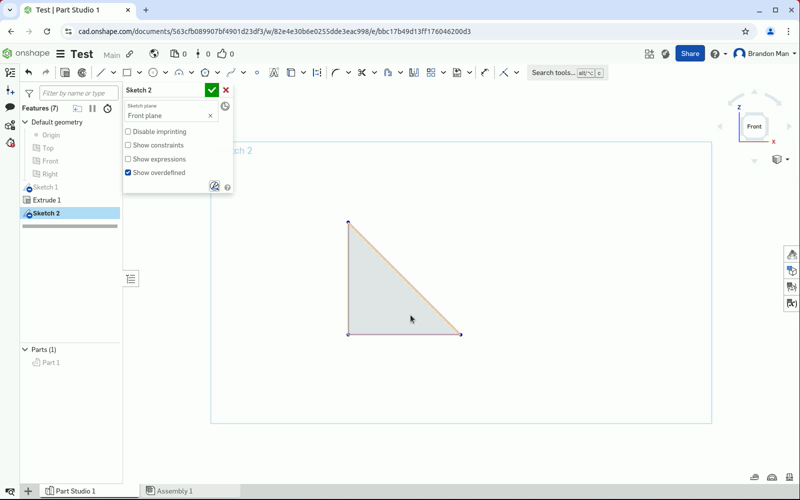
click(410, 314)
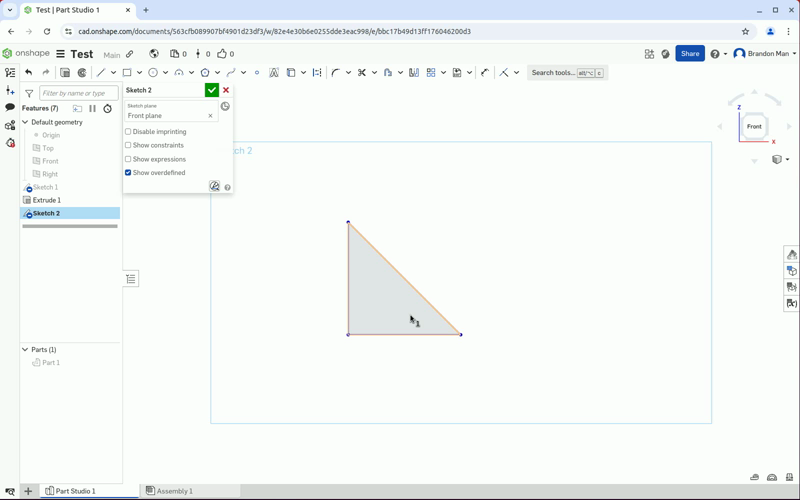
mouse_move(73, 352)
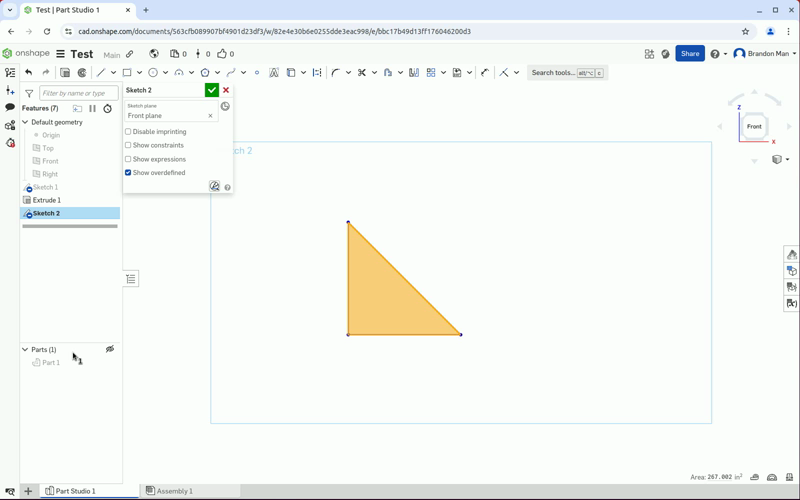
key(shift+y)
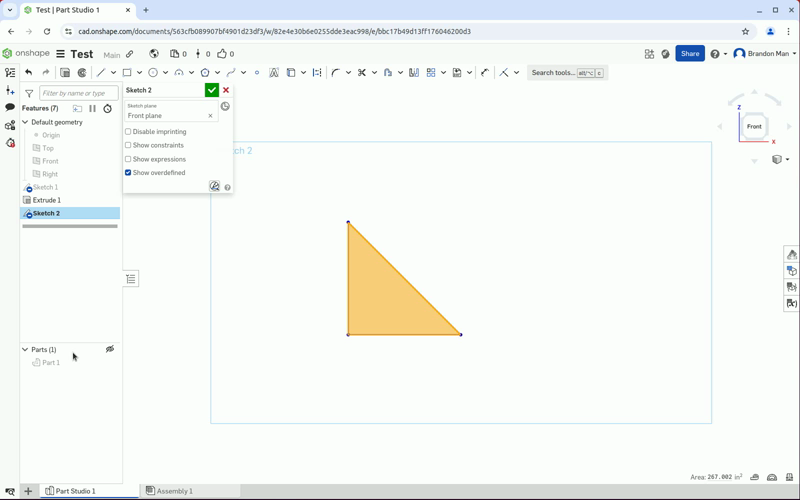
key(shift+e)
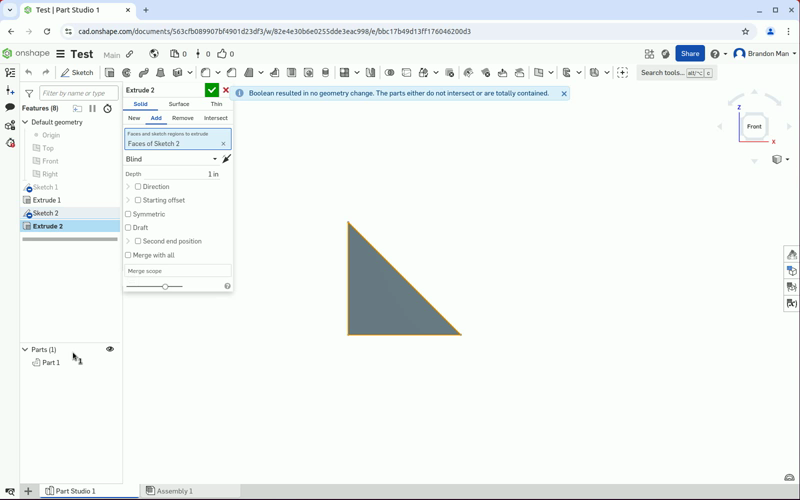
mouse_move(143, 106)
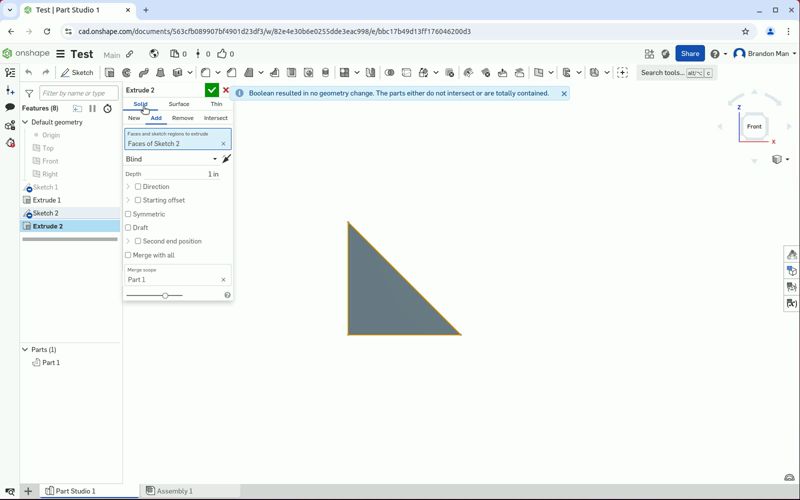
click(143, 106)
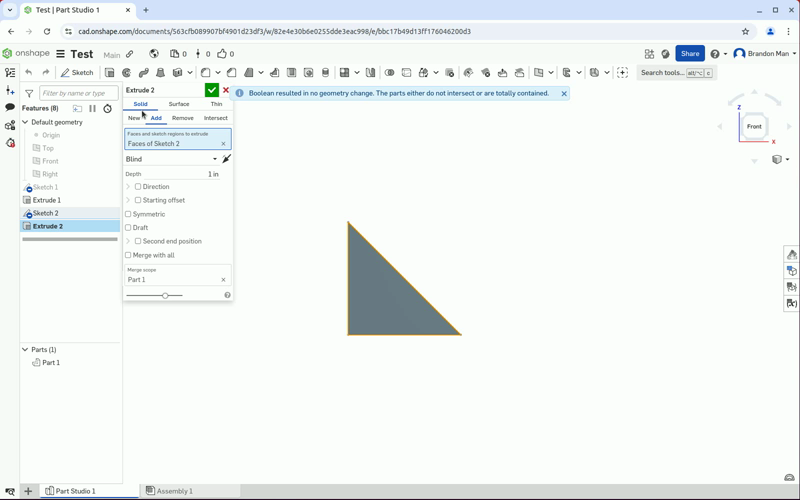
mouse_move(137, 120)
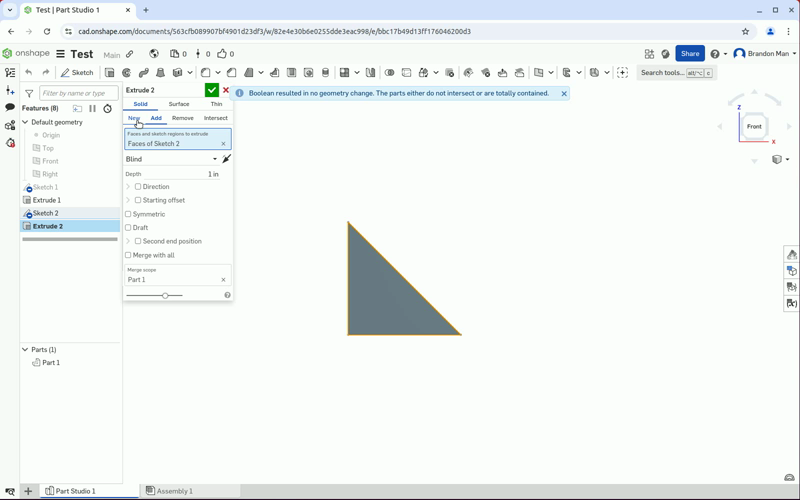
click(137, 120)
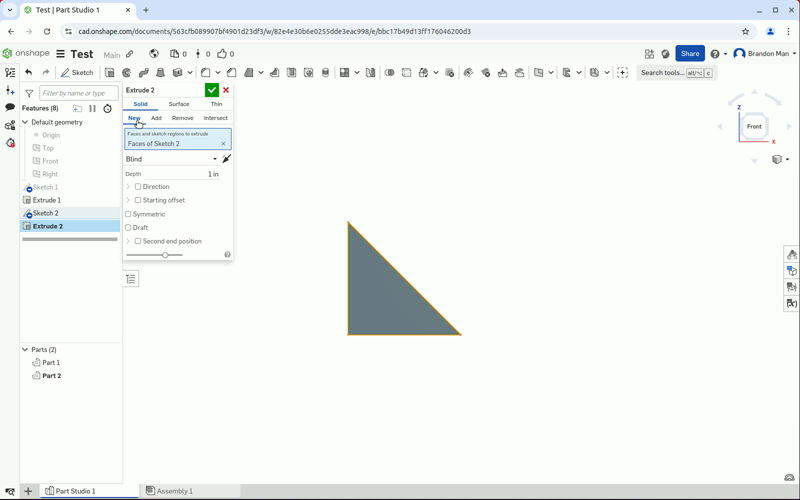
key(tab, 4)
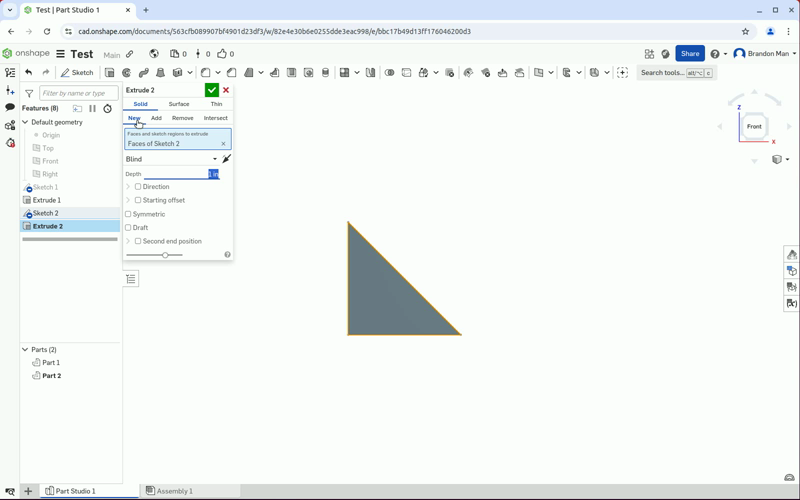
text(8.906)
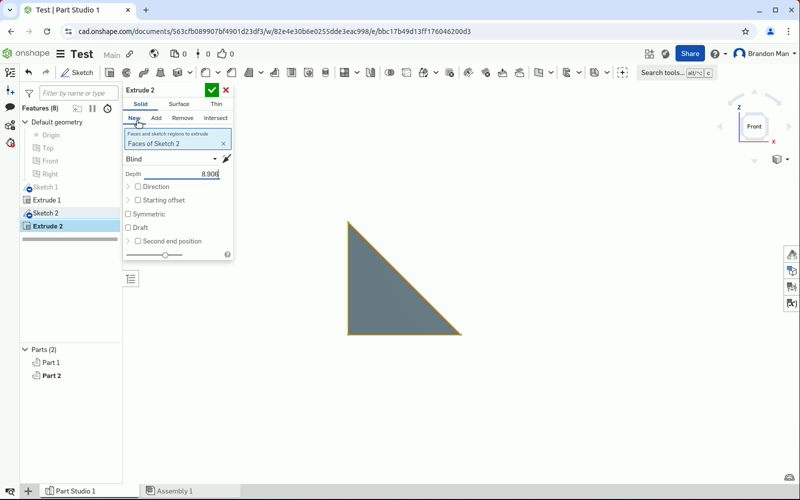
key(enter)
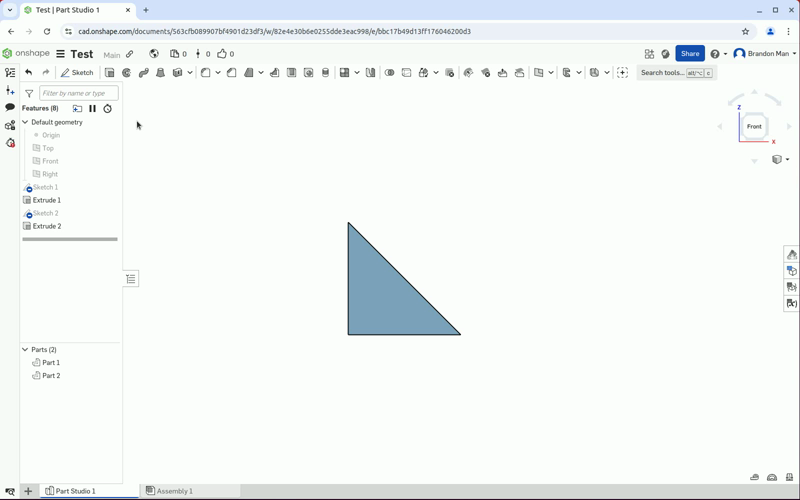
key(shift+h)
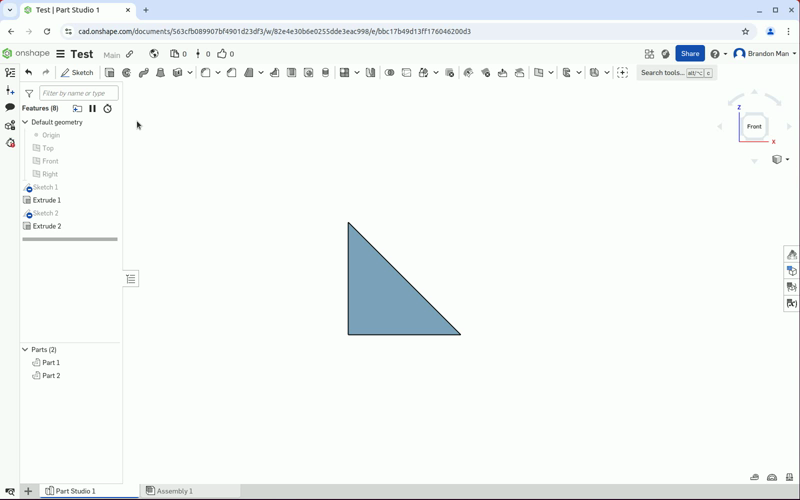
key(shift+h)
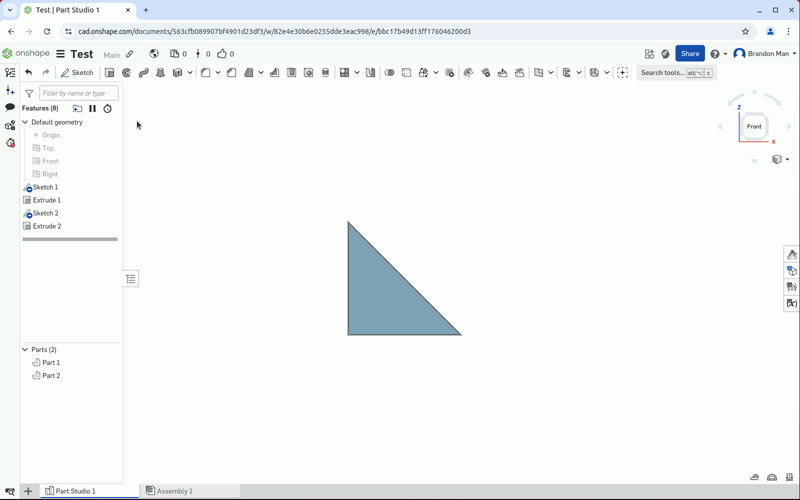
key(shift+7)
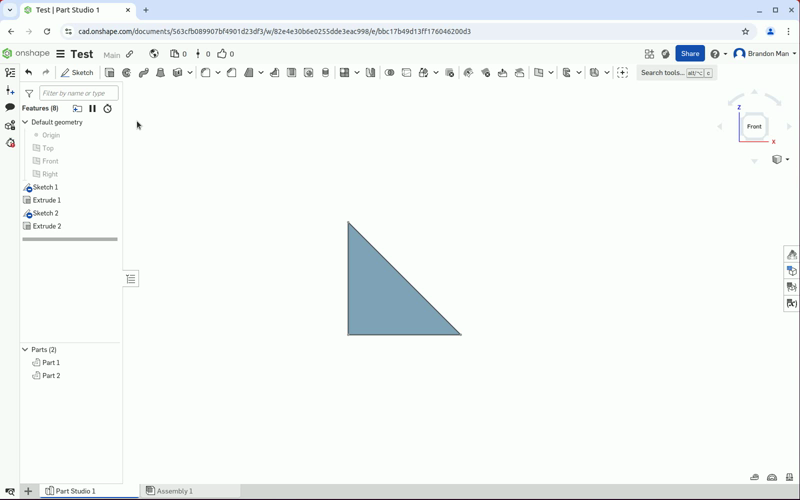
key(left, 2)
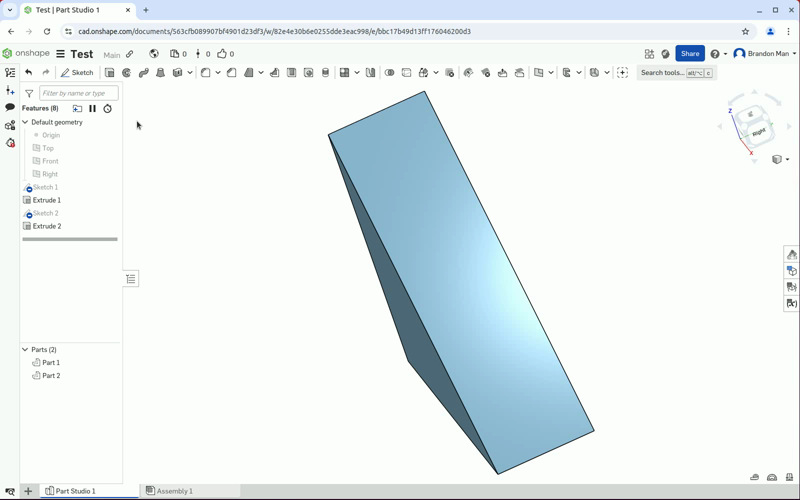
key(down, 2)
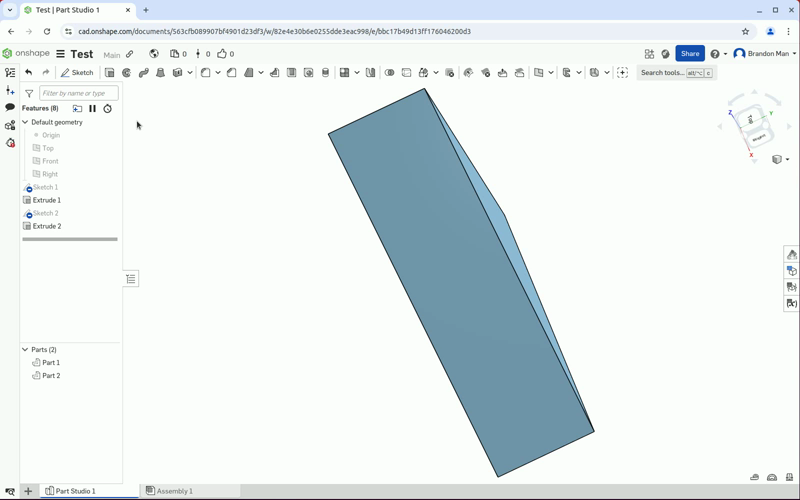
key(up, 2)
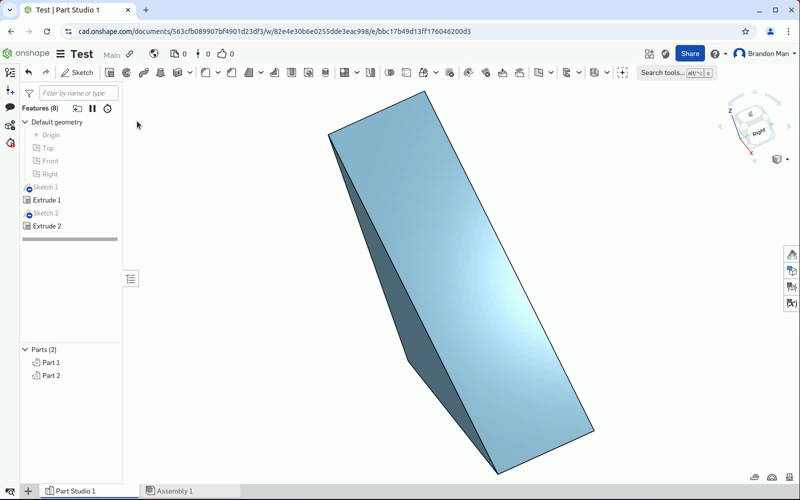
key(right, 2)
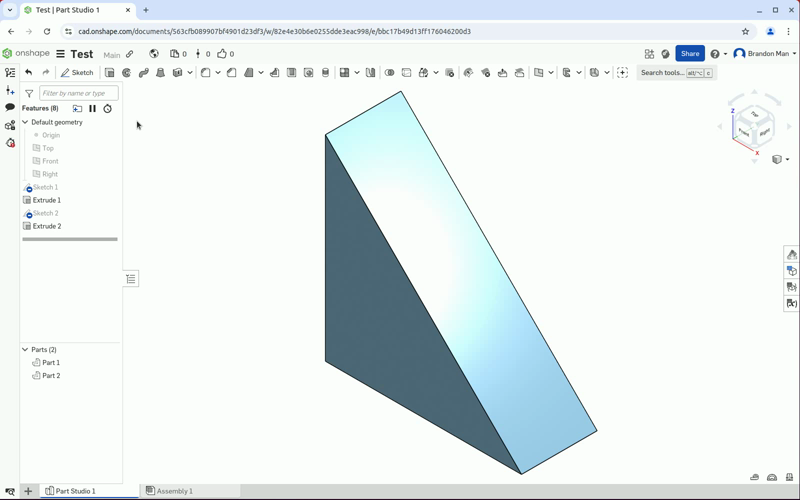
mouse_move(73, 189)
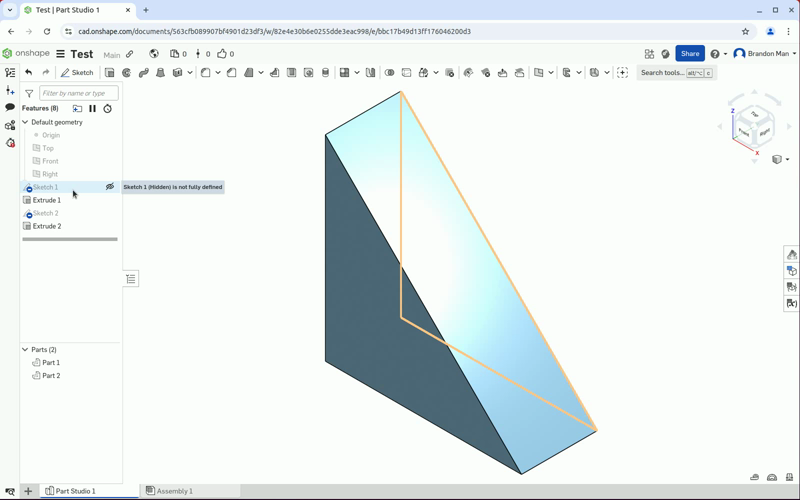
click(73, 189)